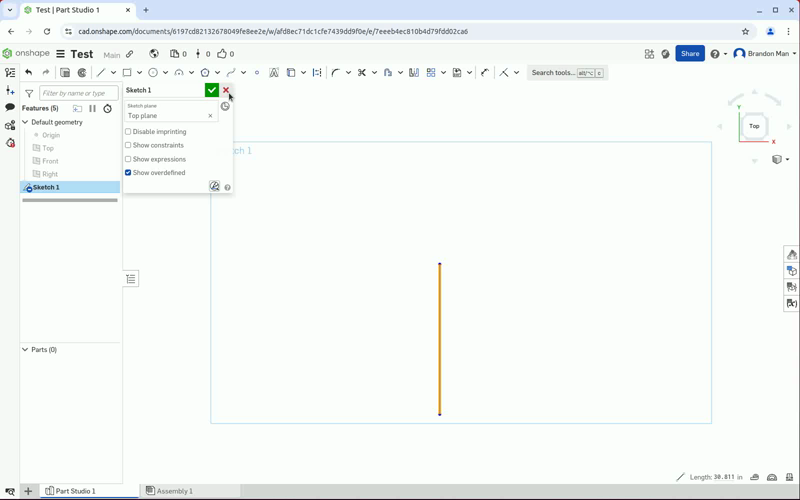
key(shift+h)
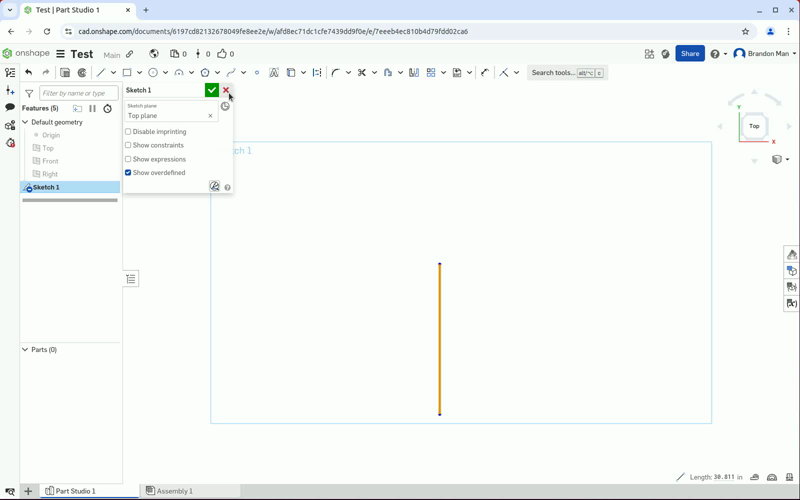
key(shift+s)
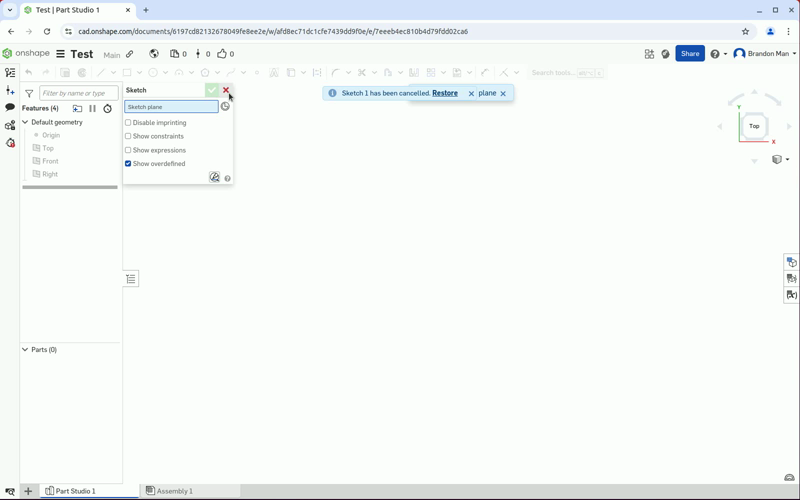
mouse_move(73, 150)
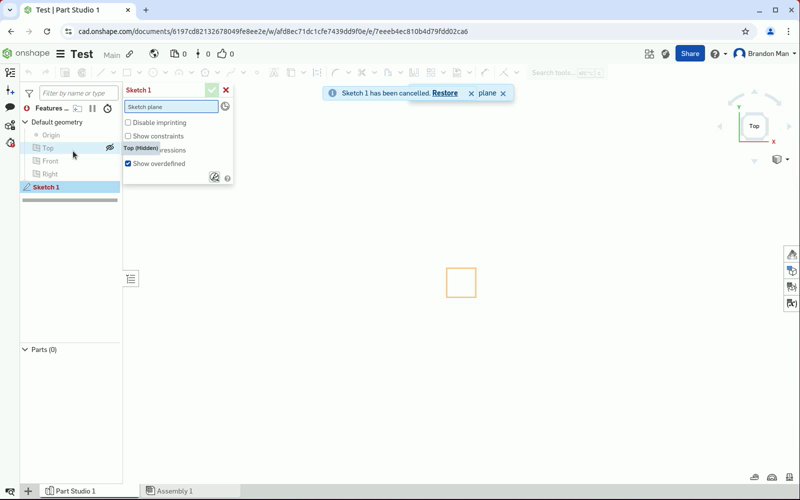
click(73, 150)
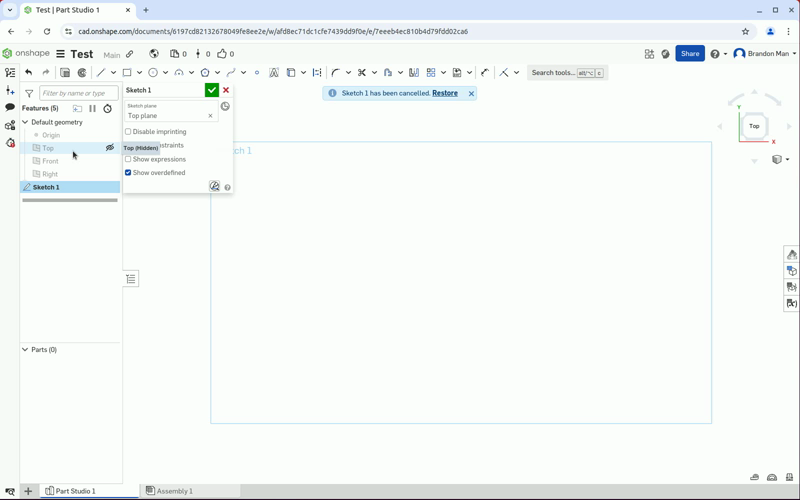
mouse_move(73, 352)
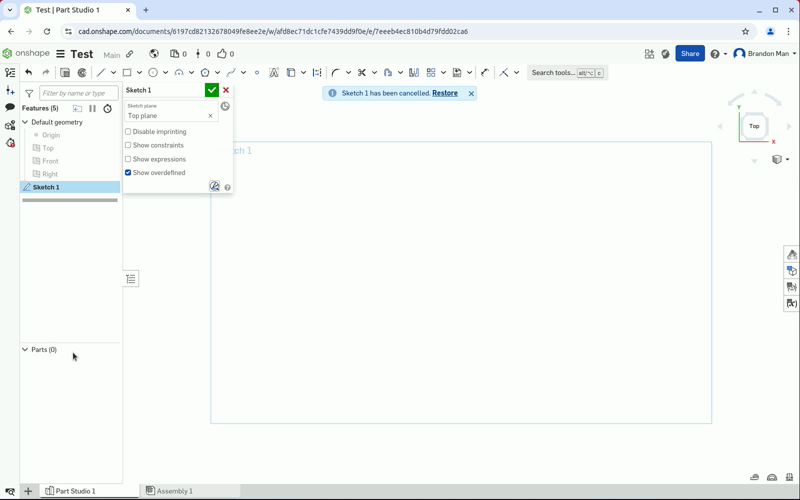
key(y)
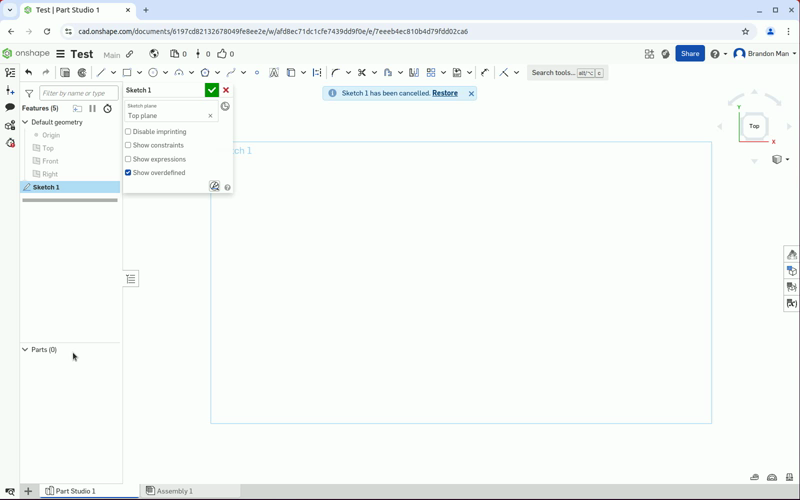
key(l)
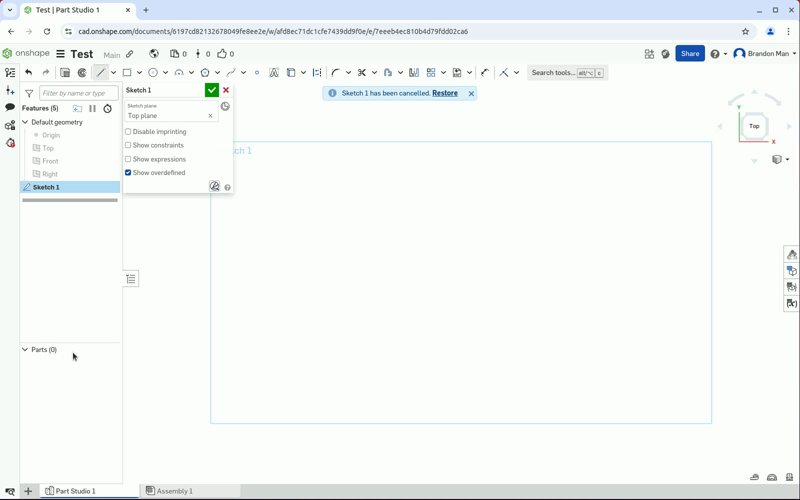
key_down(shift)
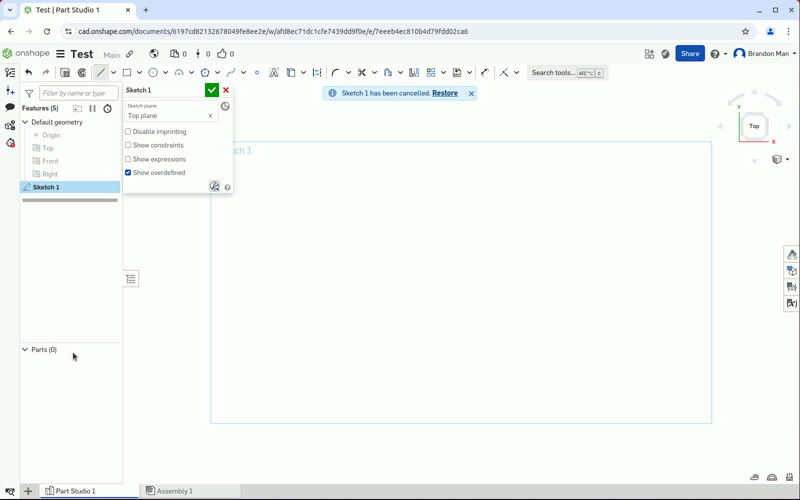
mouse_move(386, 370)
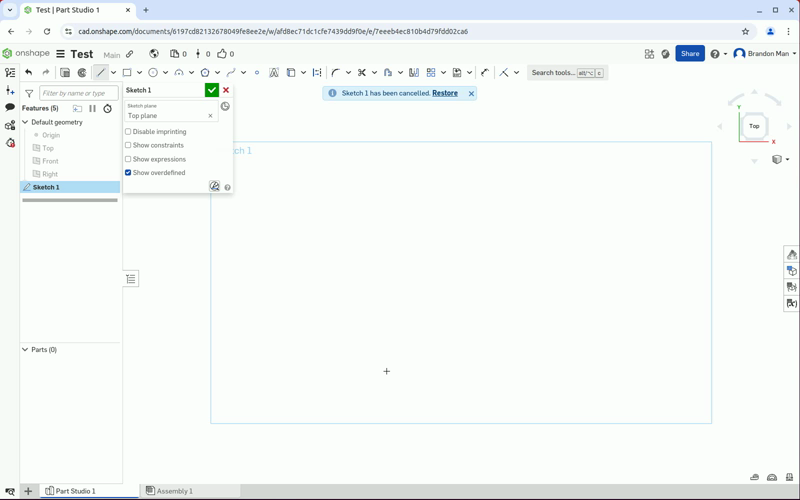
click(386, 370)
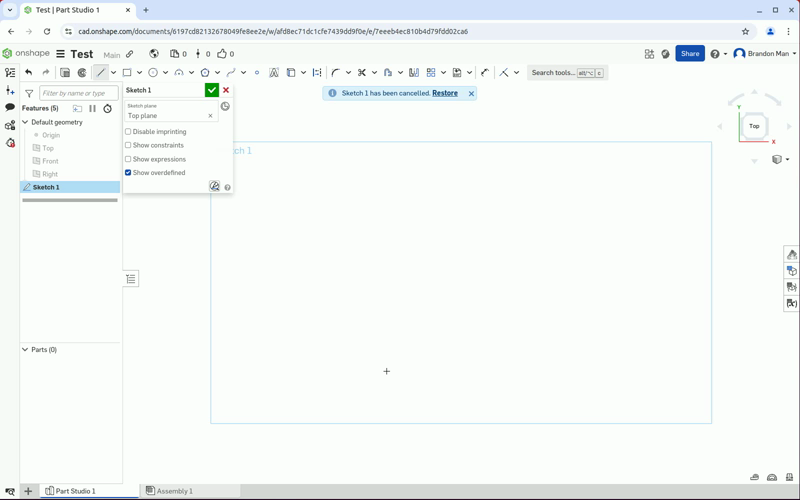
key_up(shift)
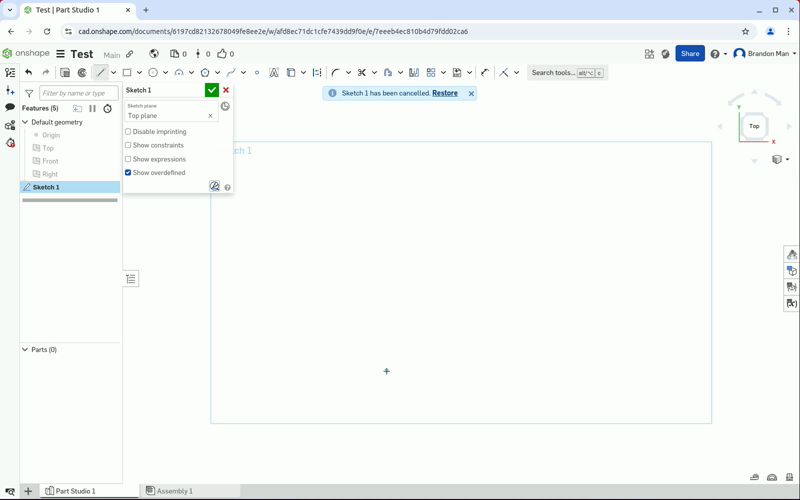
key_down(shift)
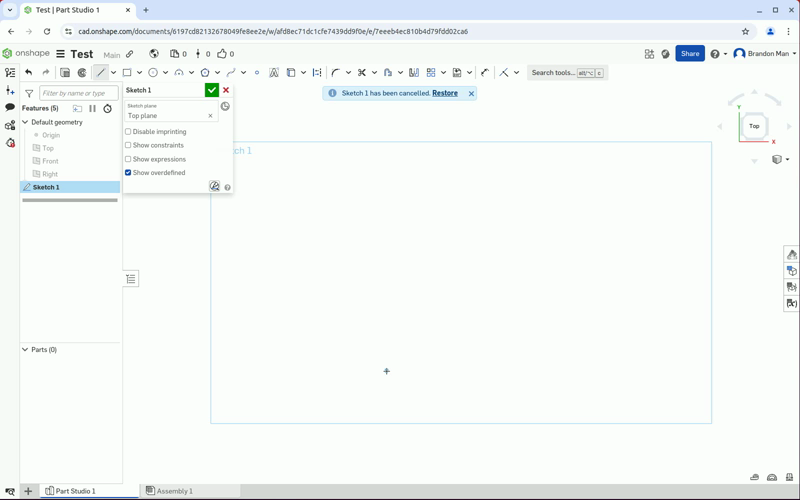
mouse_move(534, 370)
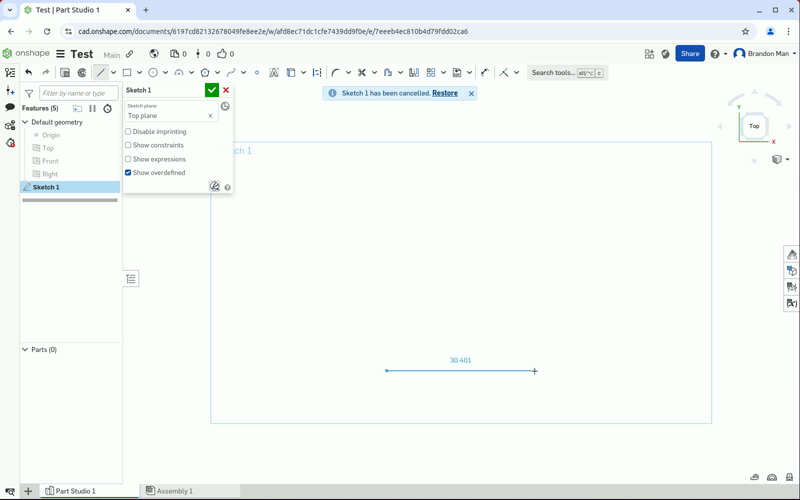
click(534, 370)
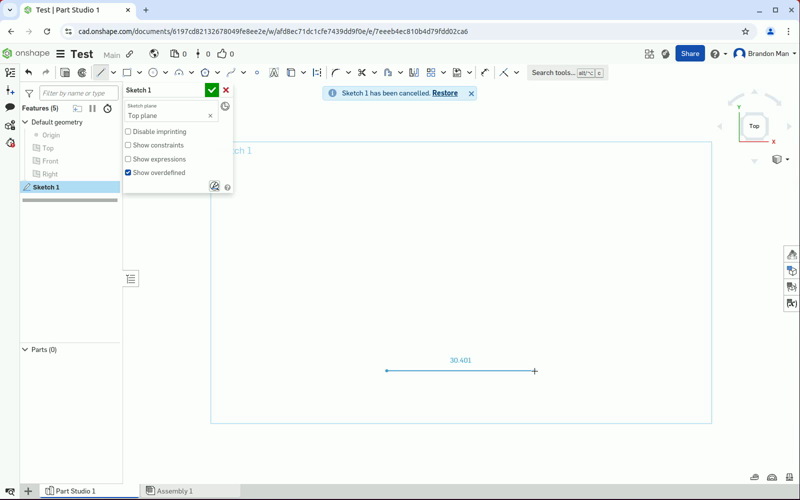
key_up(shift)
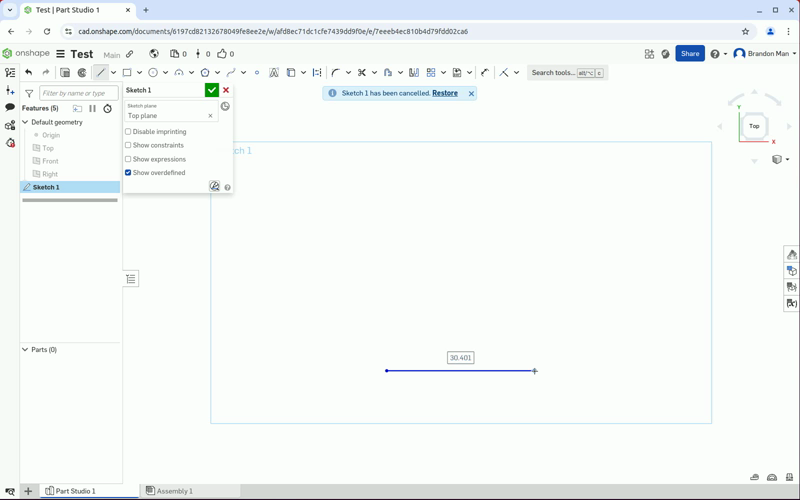
key_down(shift)
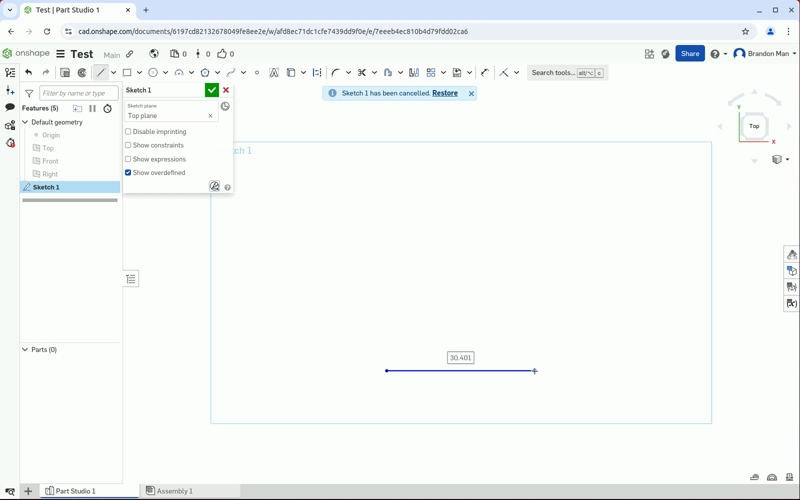
mouse_move(534, 195)
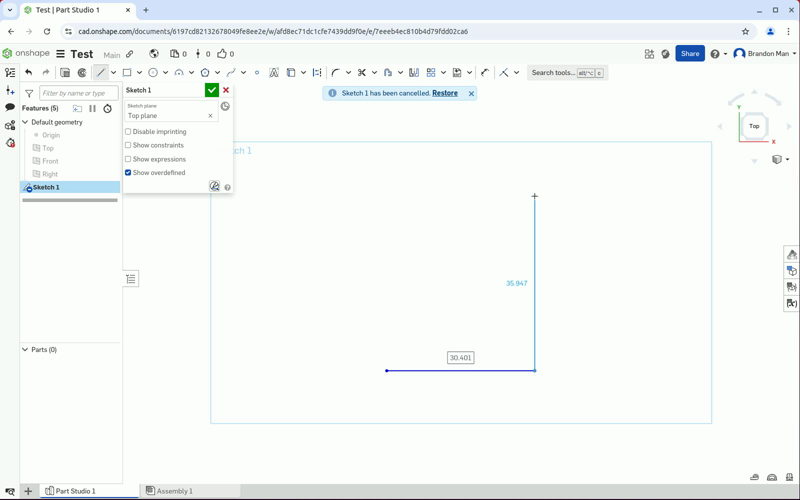
click(534, 195)
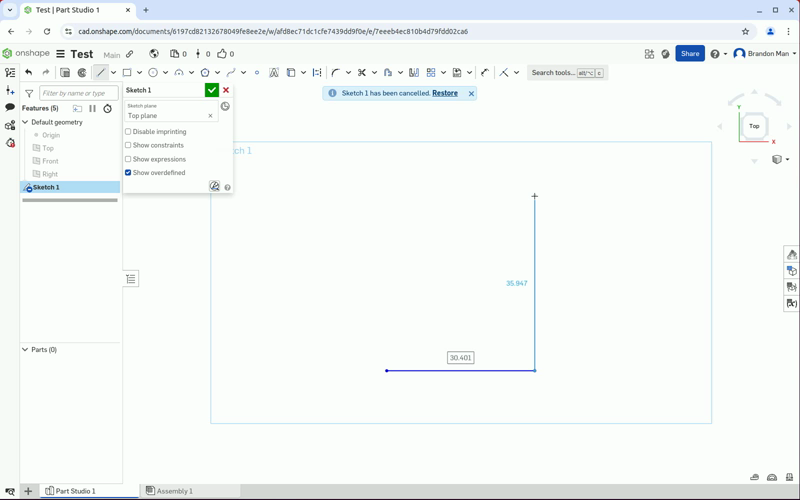
key_up(shift)
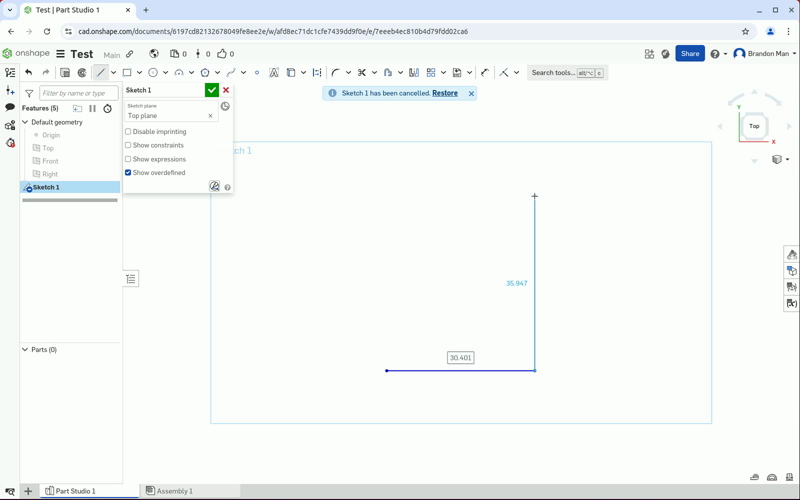
key_down(shift)
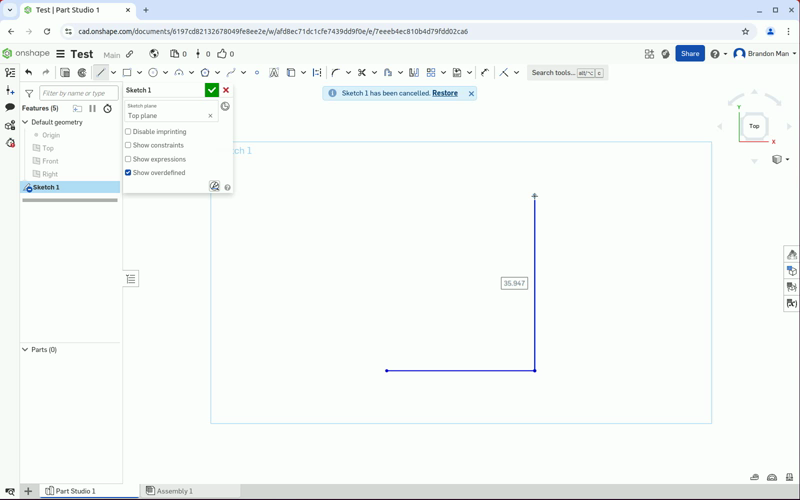
mouse_move(386, 195)
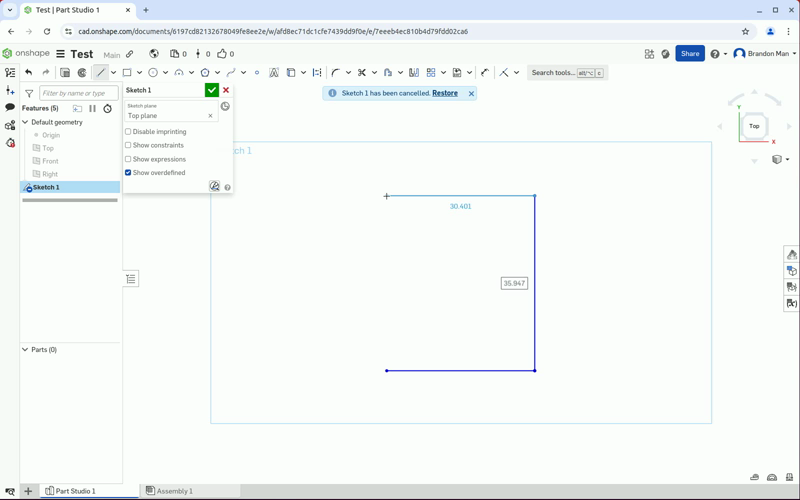
click(386, 195)
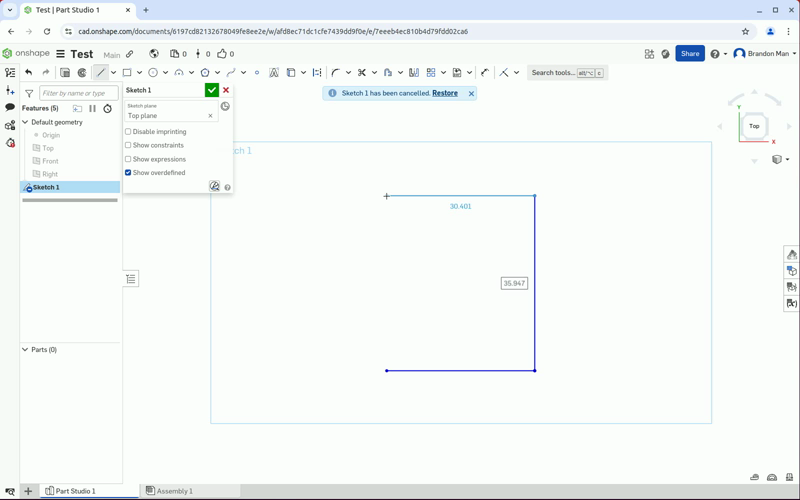
key_up(shift)
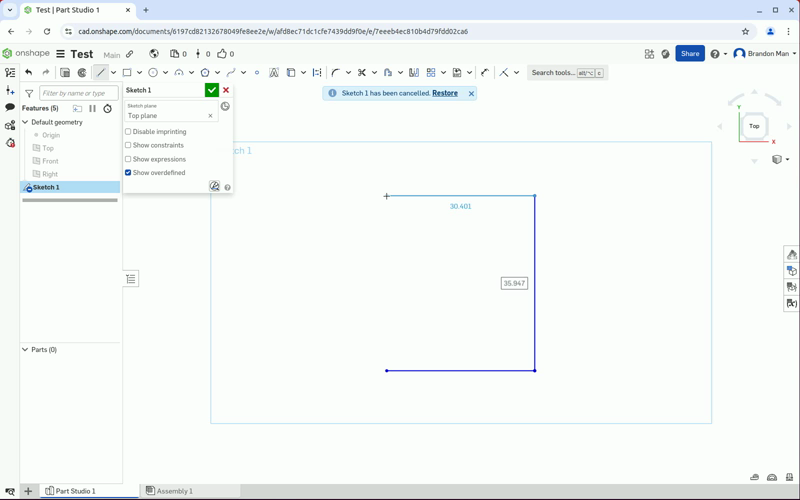
key_down(shift)
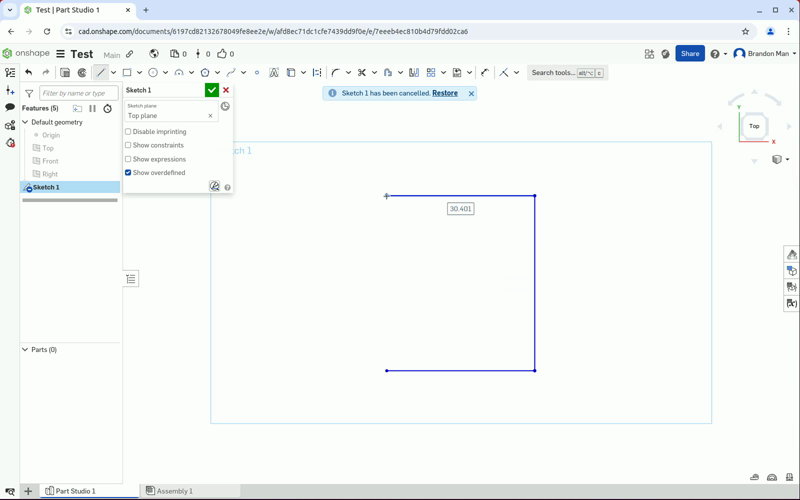
mouse_move(386, 370)
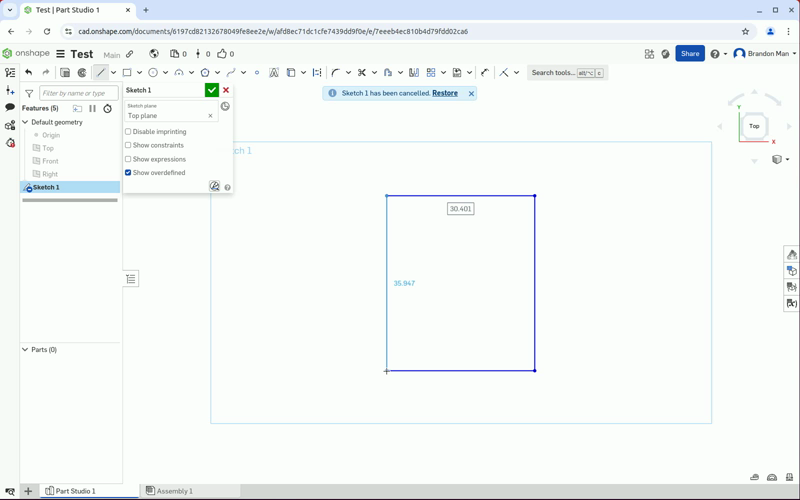
key_up(shift)
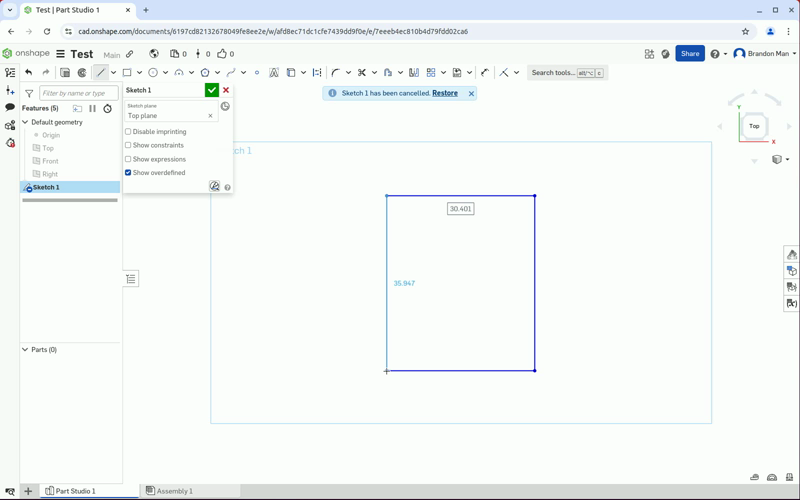
click(386, 370)
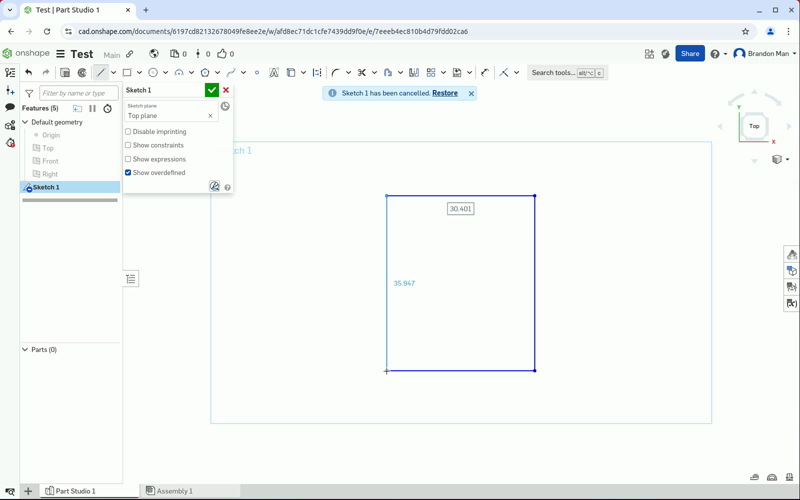
key(esc)
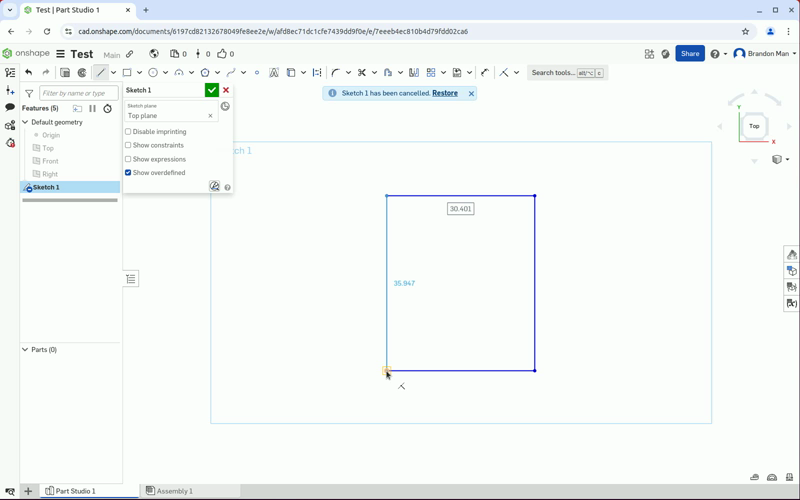
mouse_move(446, 278)
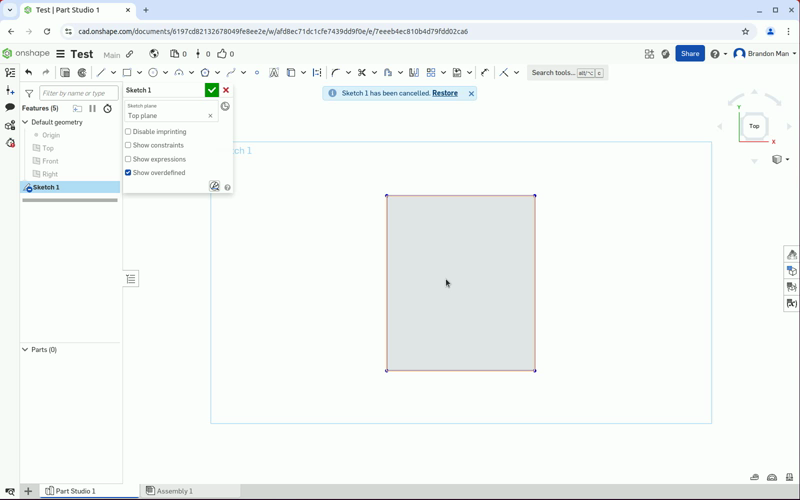
click(446, 278)
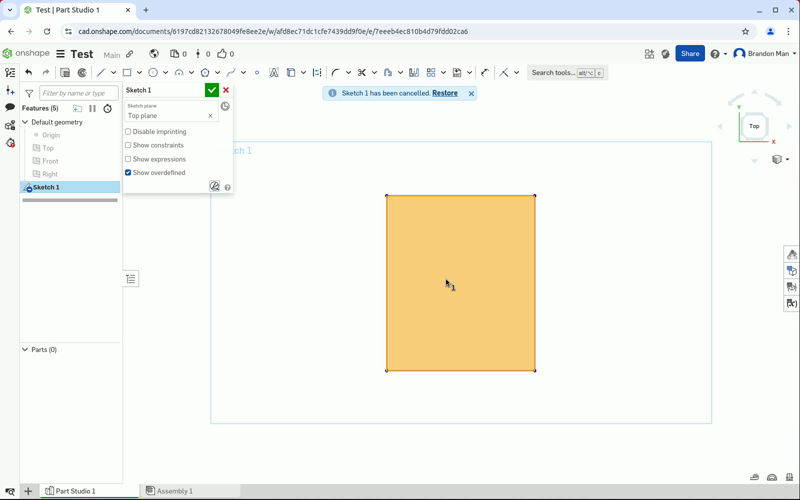
mouse_move(73, 352)
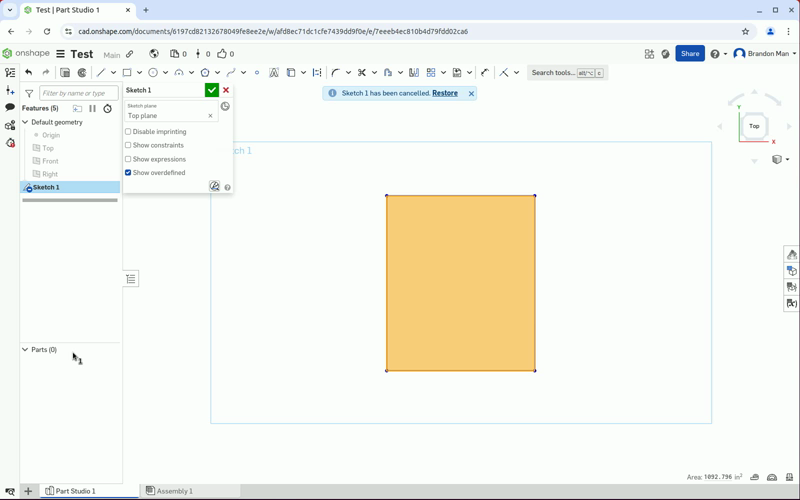
key(shift+y)
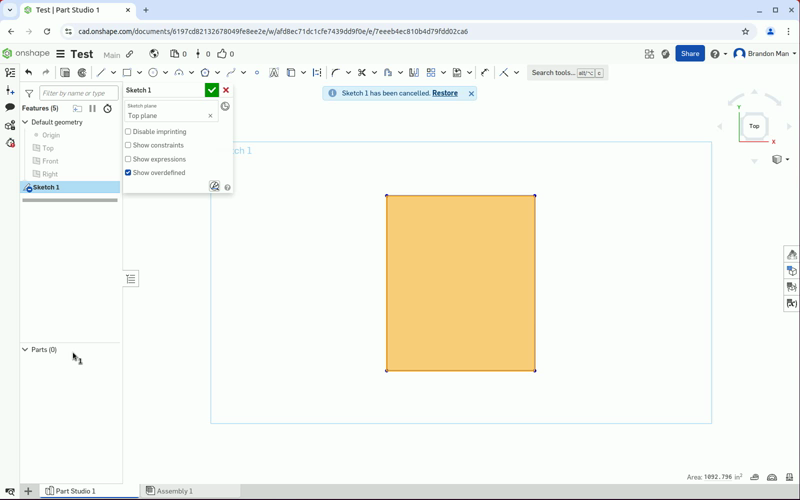
key(shift+e)
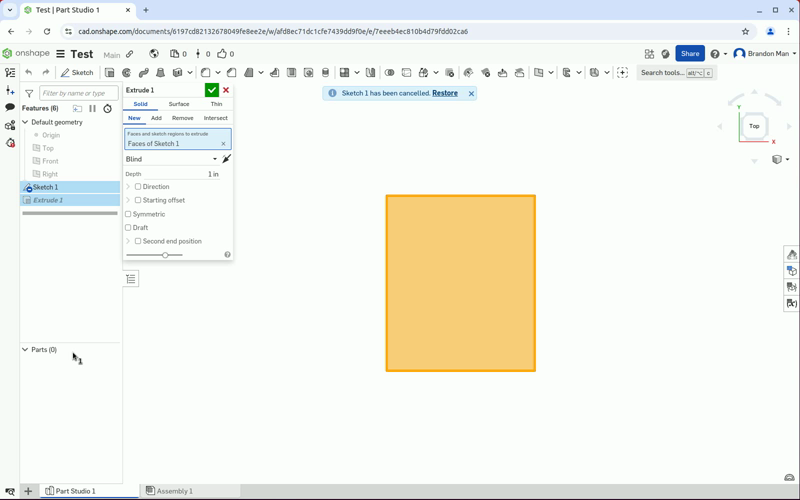
mouse_move(143, 106)
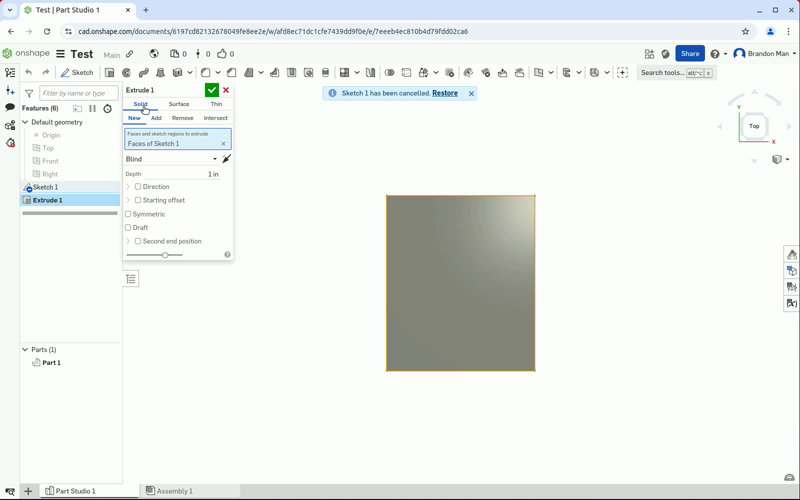
click(143, 106)
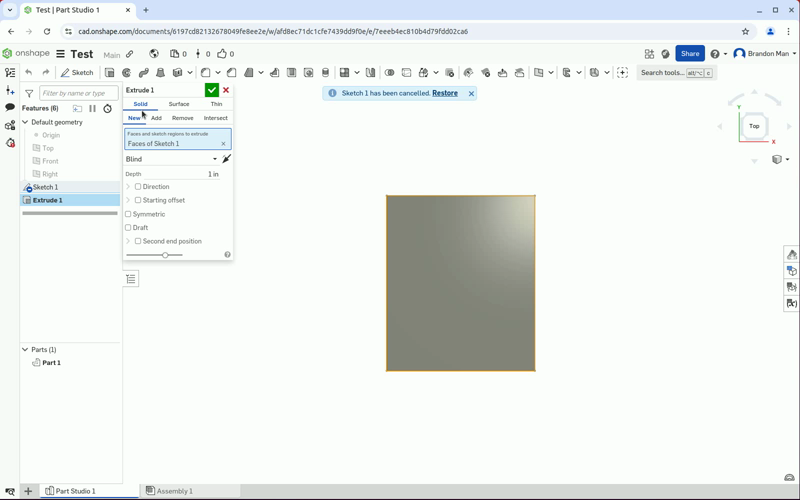
mouse_move(137, 120)
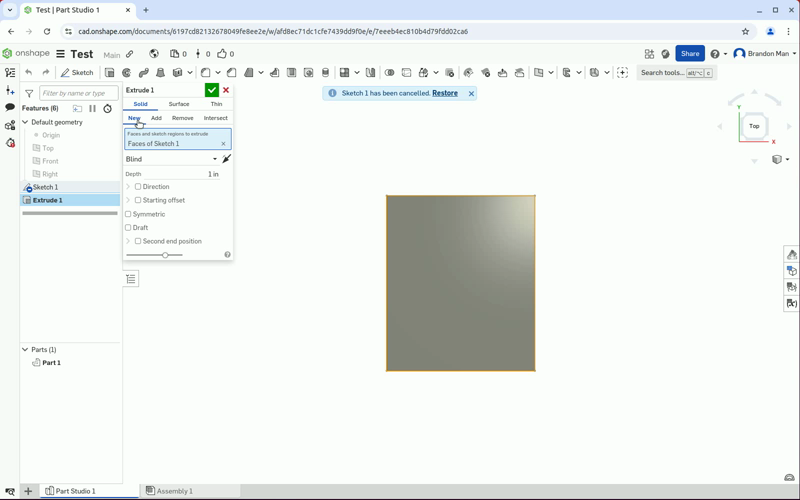
click(137, 120)
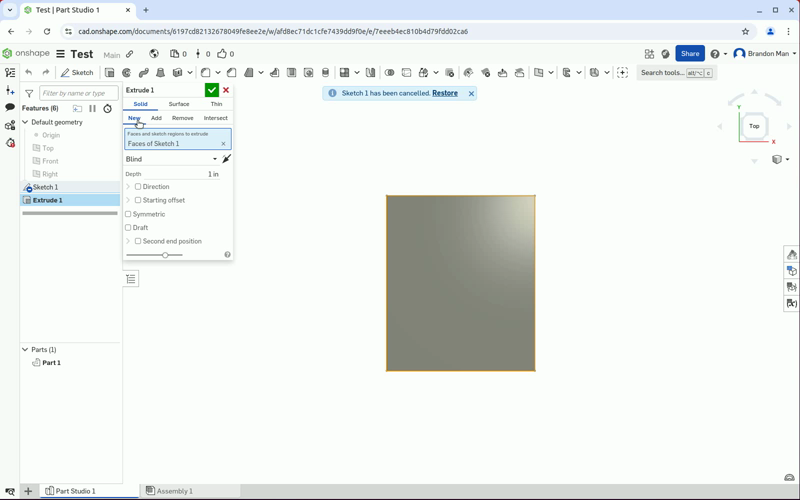
key(tab, 4)
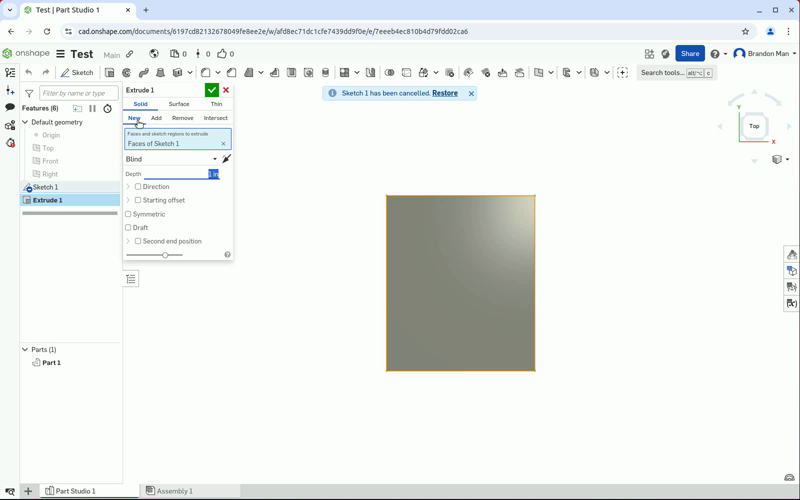
text(23.108)
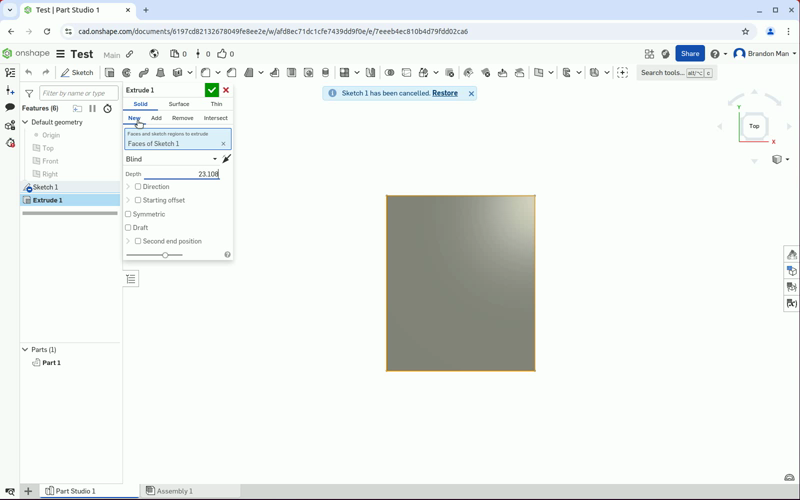
key(enter)
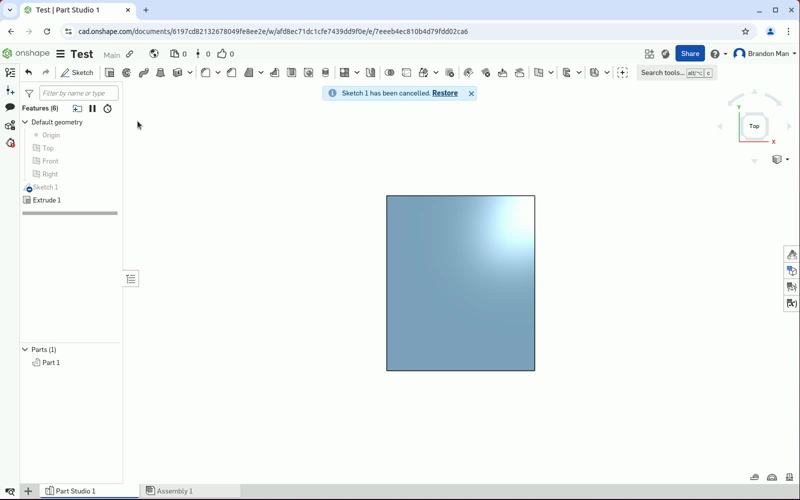
key(shift+h)
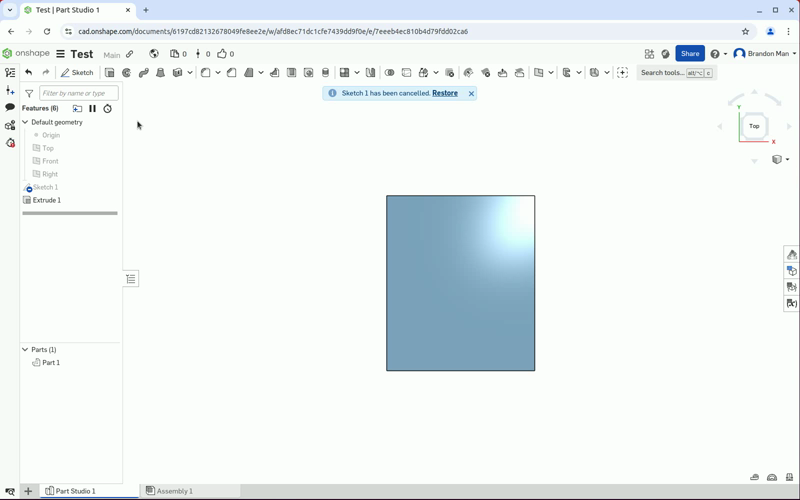
key(shift+h)
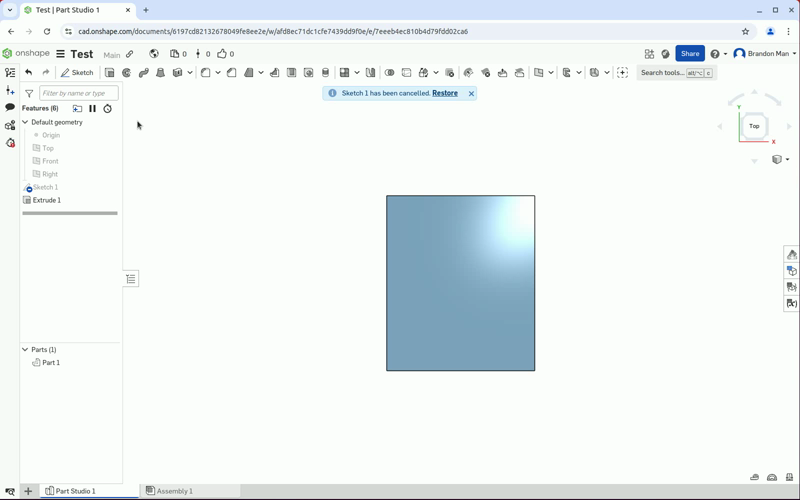
mouse_move(73, 189)
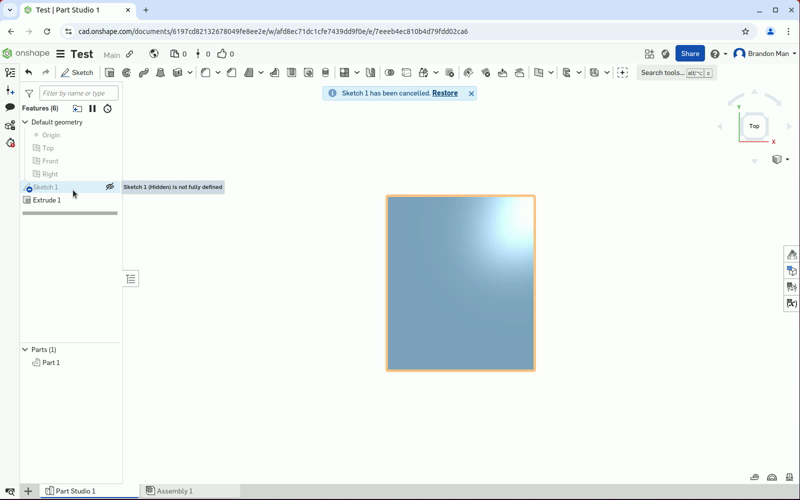
click(73, 189)
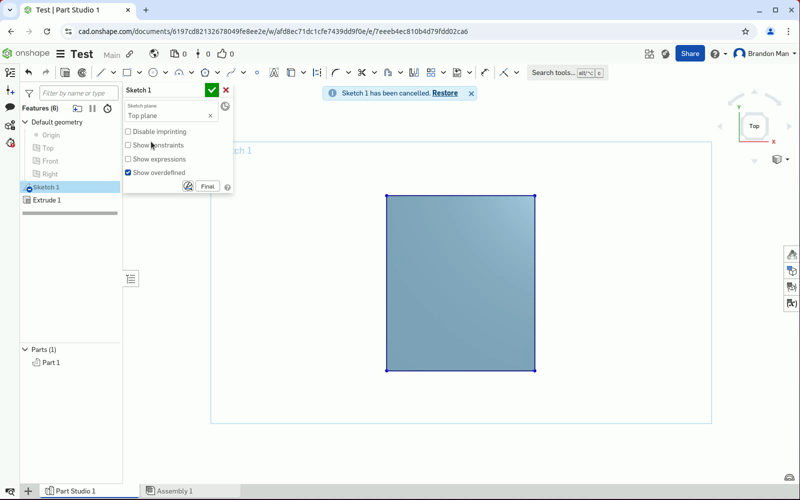
mouse_move(229, 92)
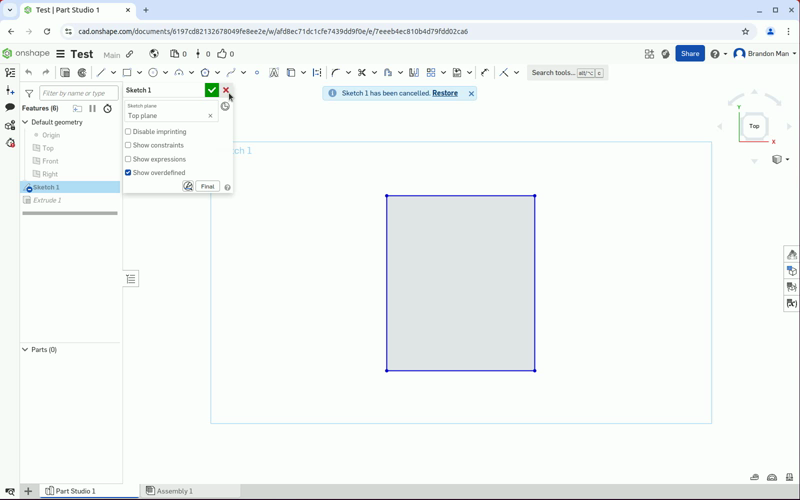
click(229, 92)
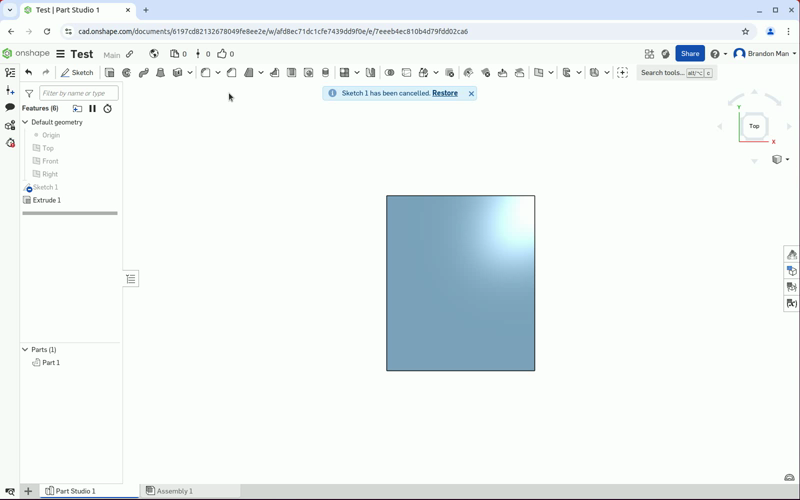
mouse_move(541, 75)
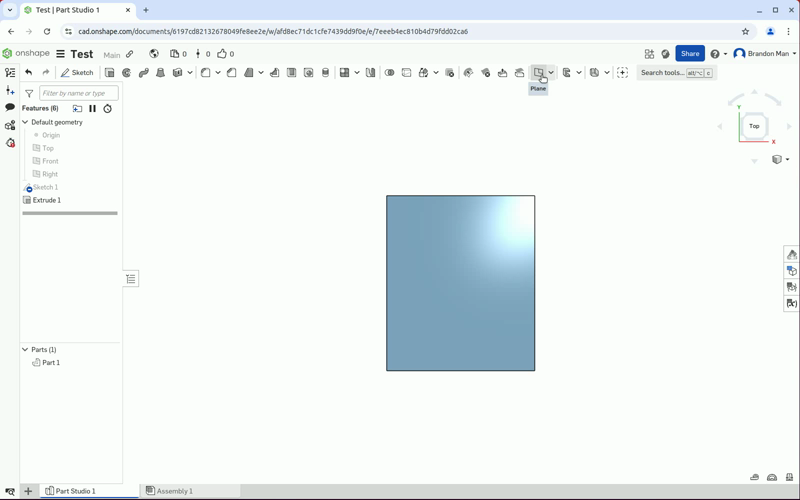
click(541, 75)
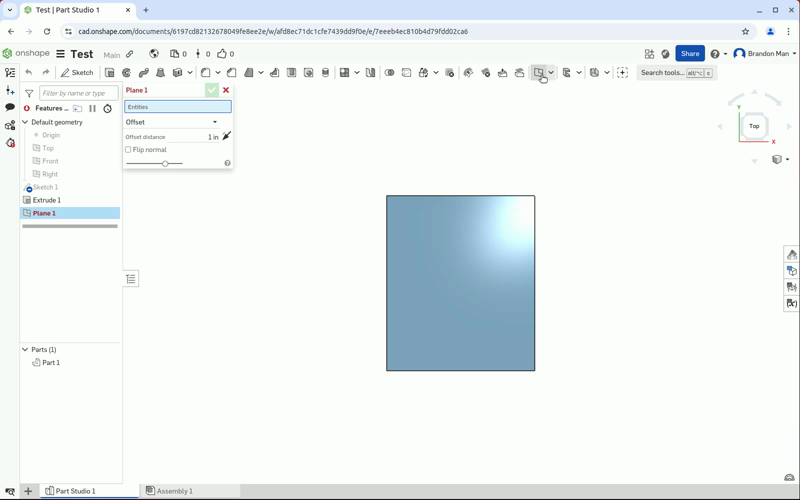
mouse_move(73, 150)
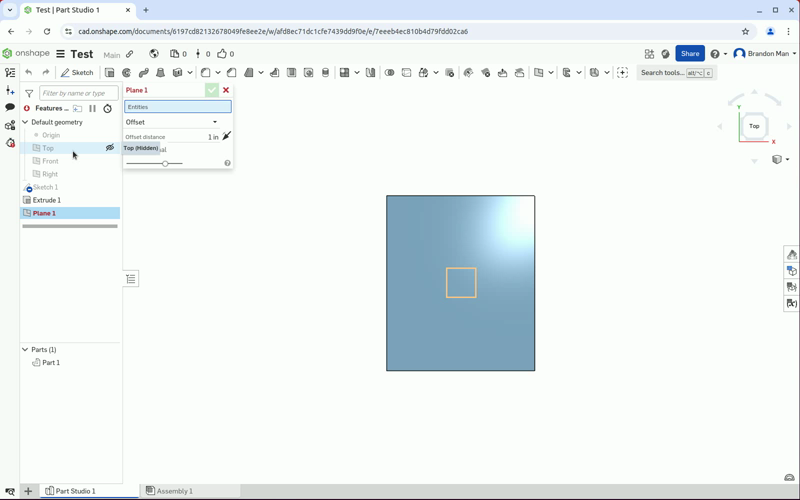
click(73, 150)
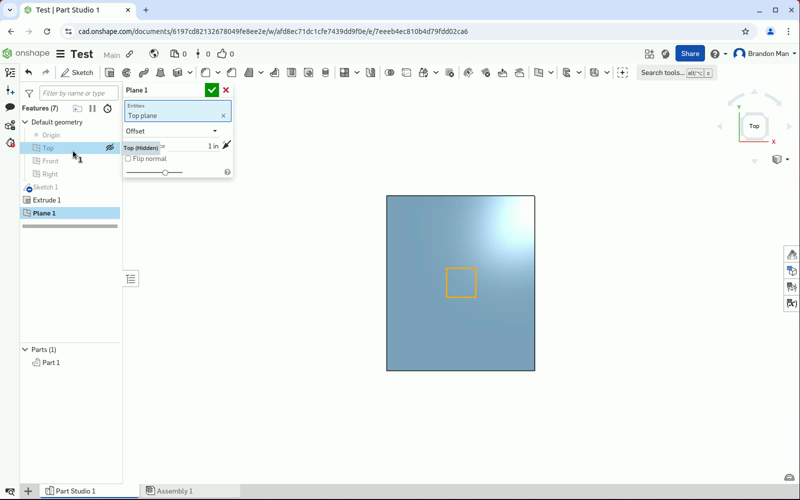
key(tab, 2)
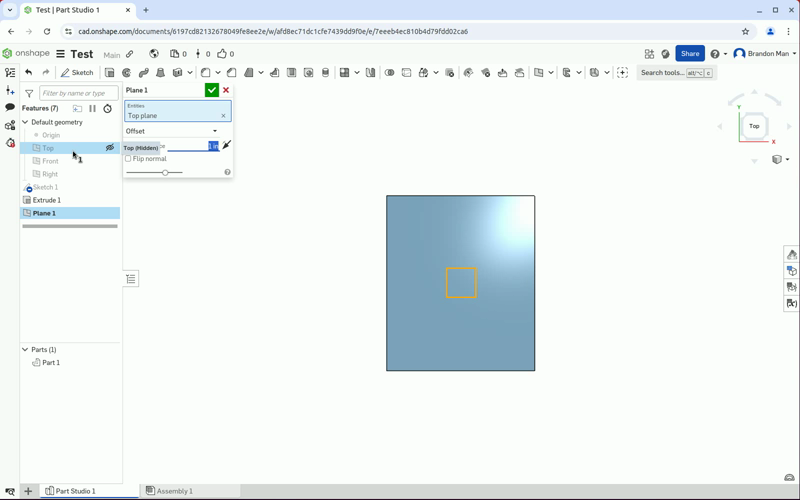
text(23.108)
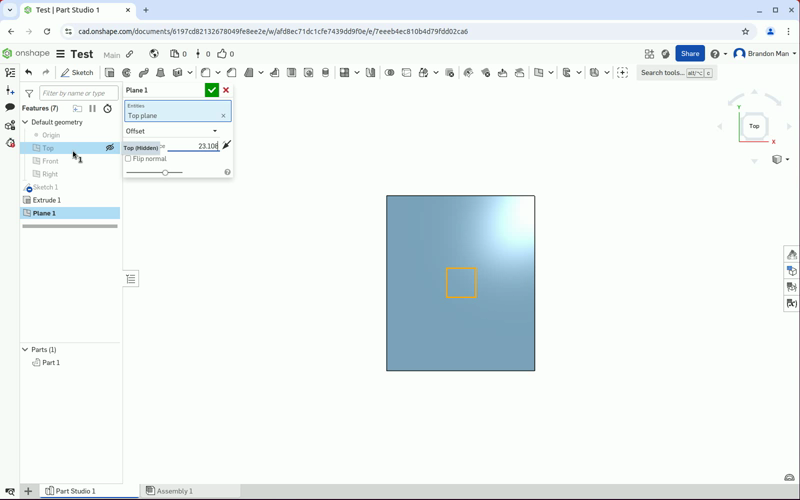
key(enter, 2)
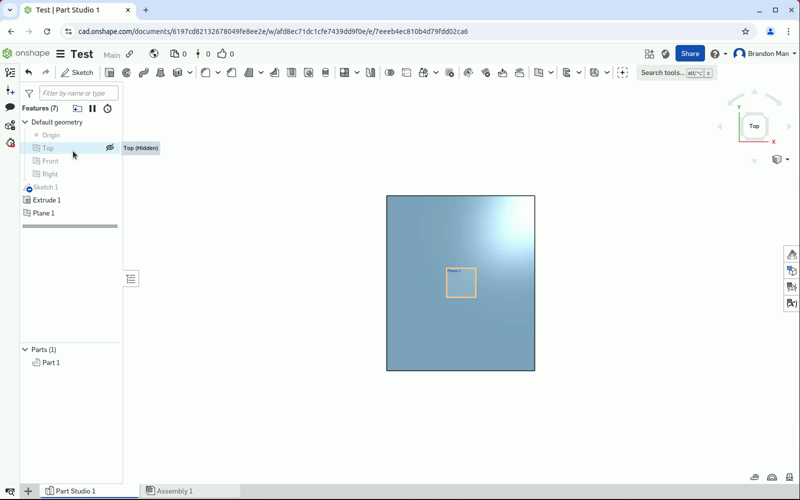
key(shift+s)
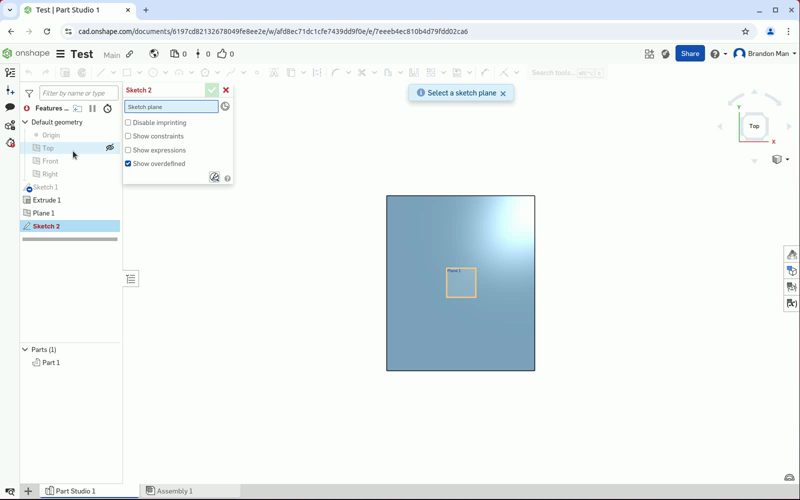
mouse_move(73, 215)
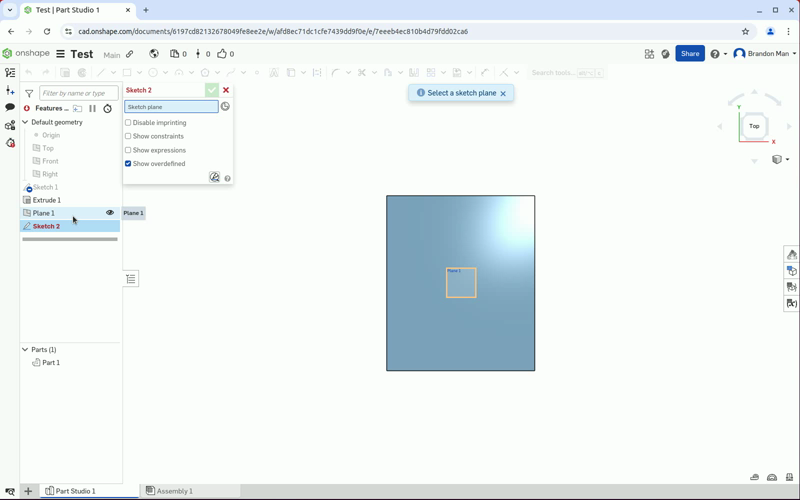
click(73, 215)
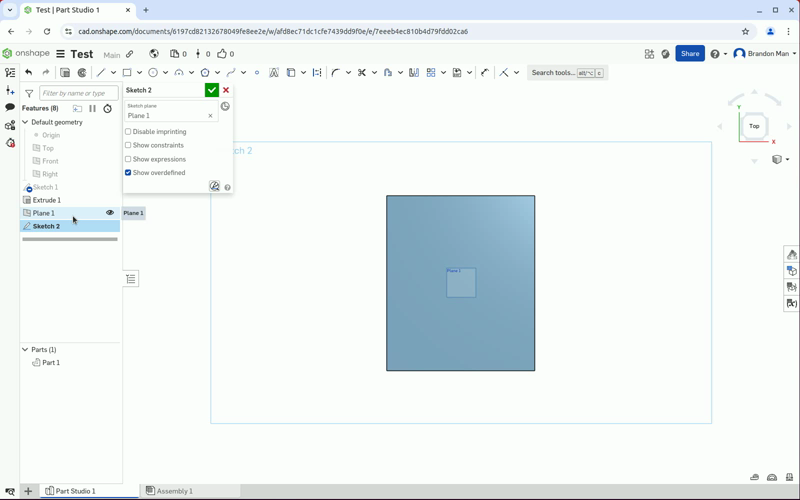
mouse_move(73, 352)
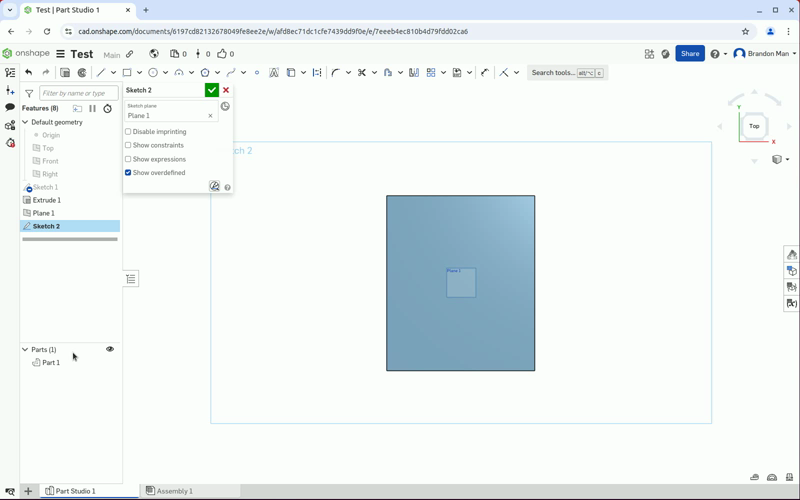
key(y)
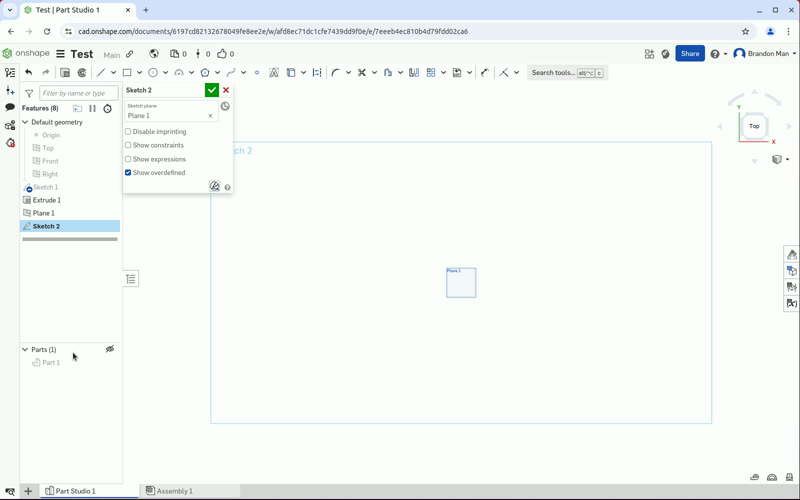
key(l)
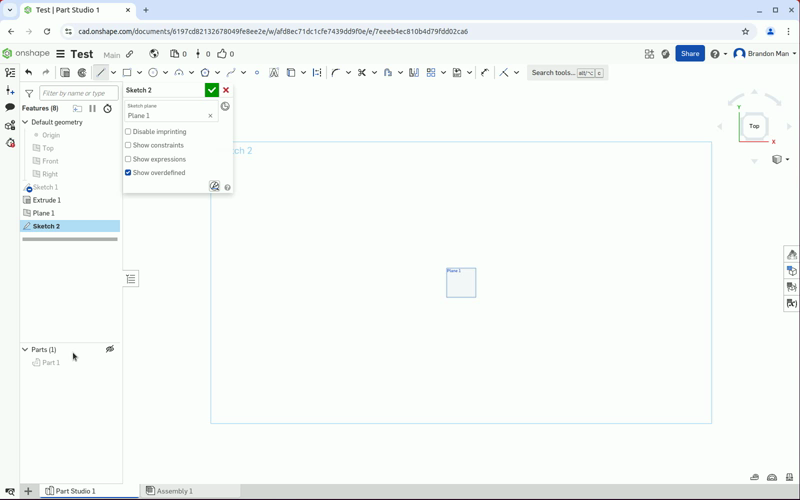
key_down(shift)
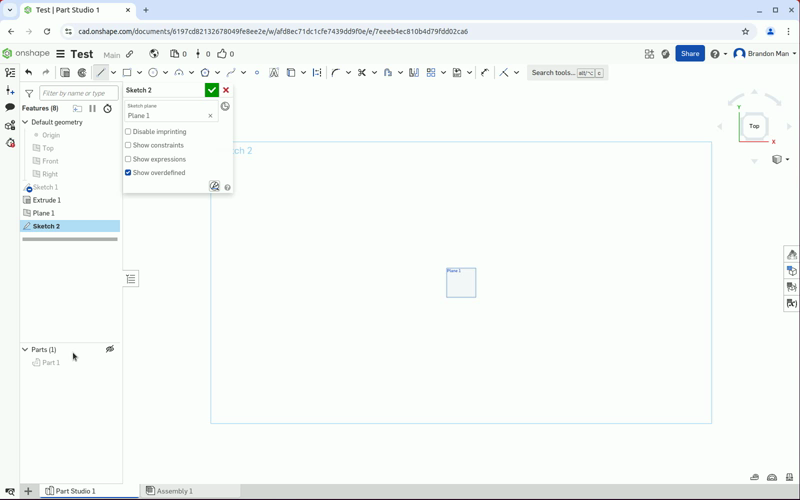
mouse_move(386, 237)
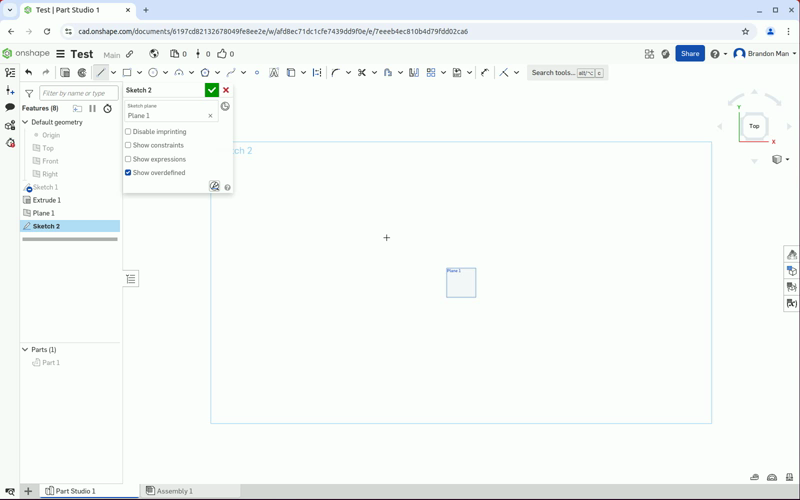
click(386, 237)
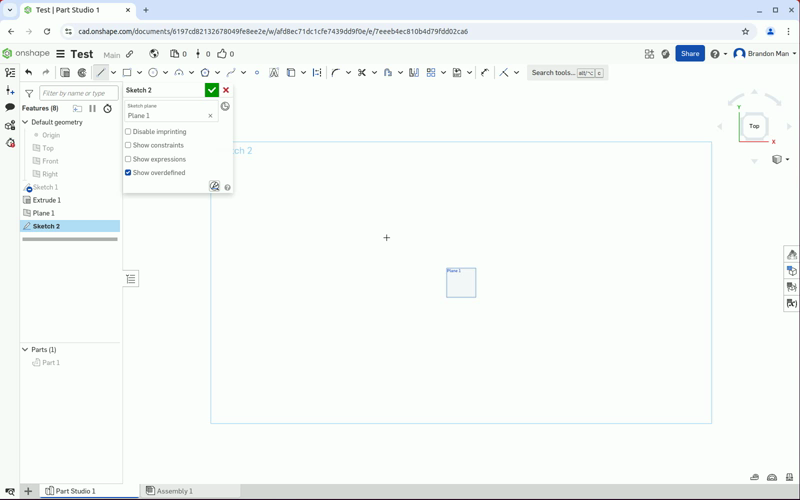
key_up(shift)
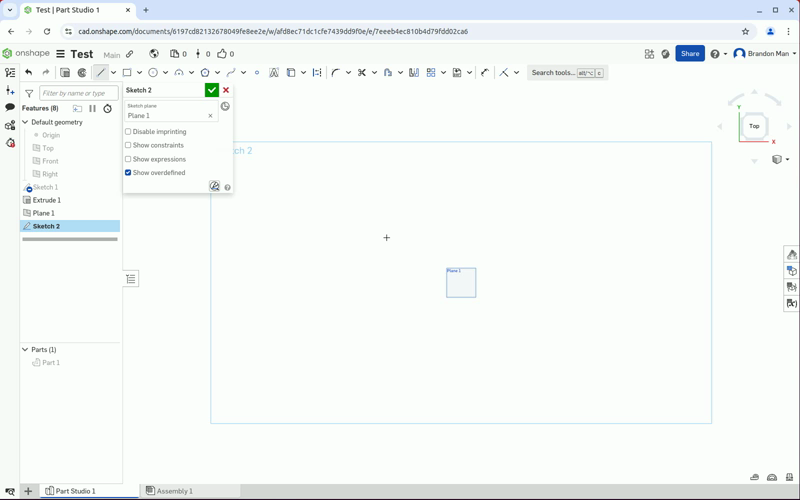
key_down(shift)
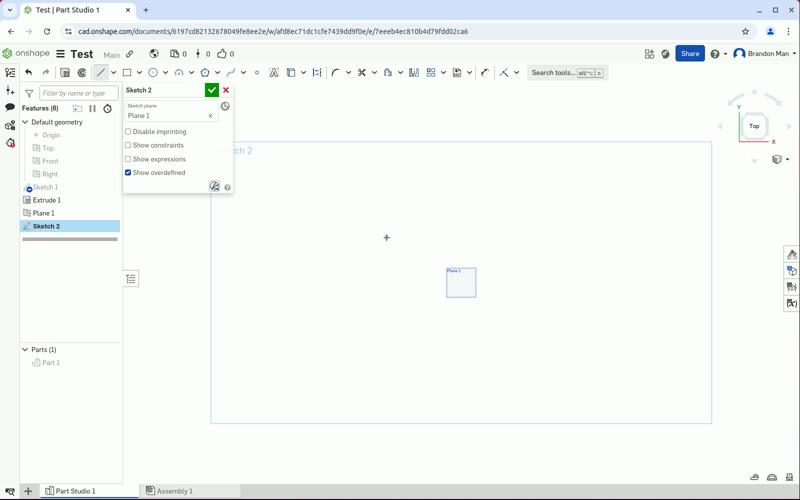
mouse_move(534, 237)
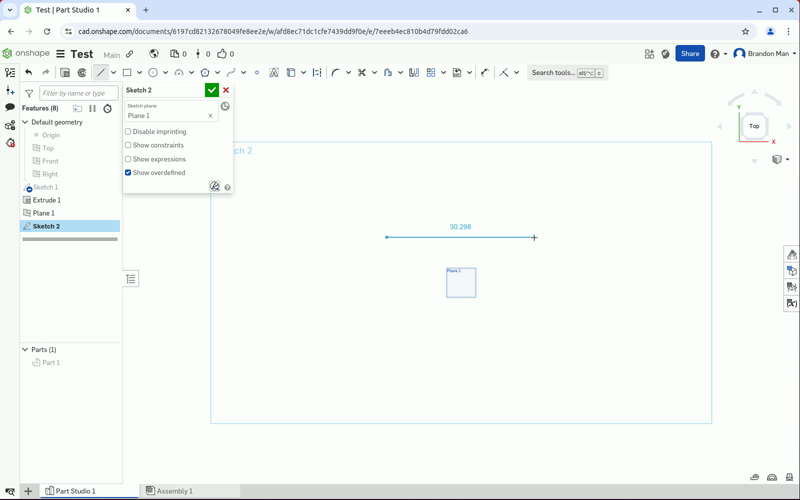
click(534, 237)
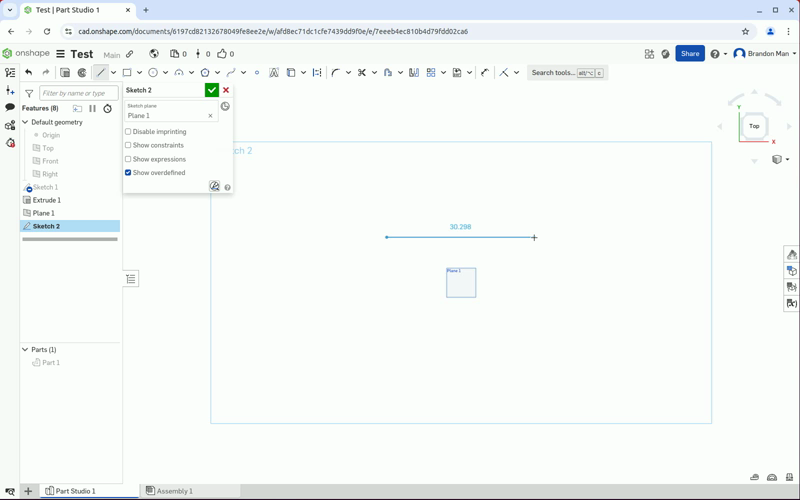
key_up(shift)
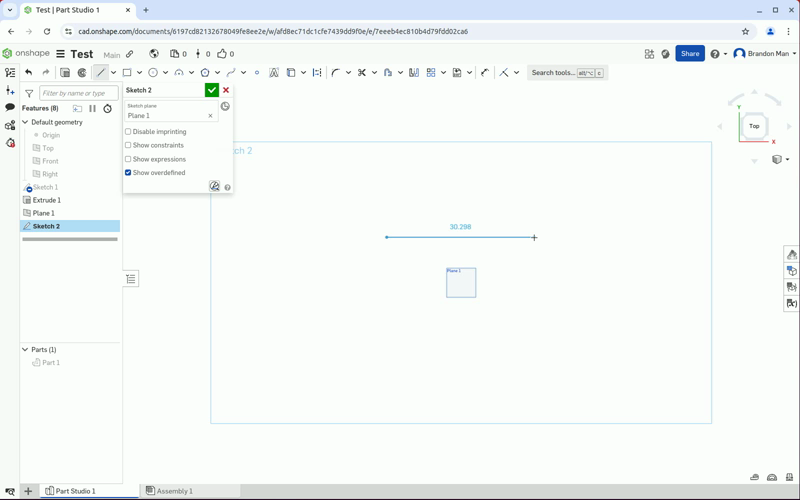
key_down(shift)
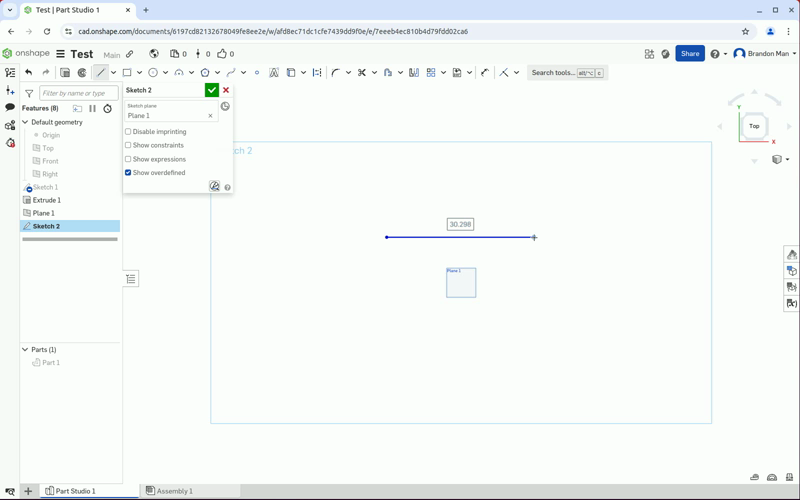
mouse_move(564, 237)
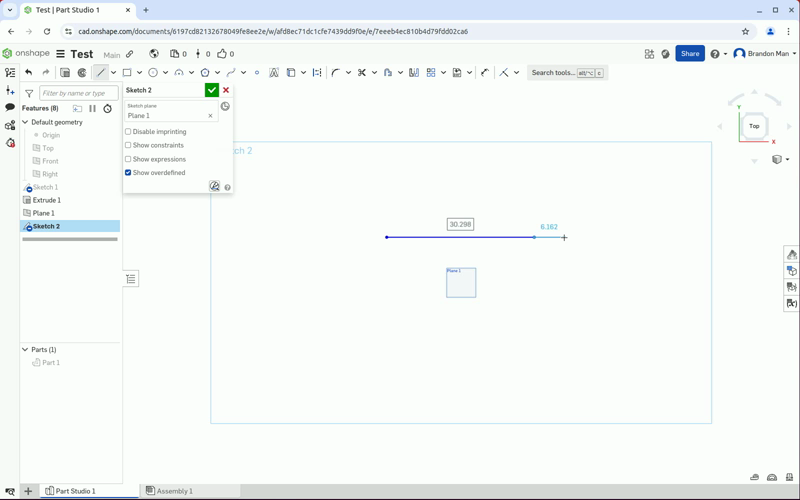
mouse_move(534, 195)
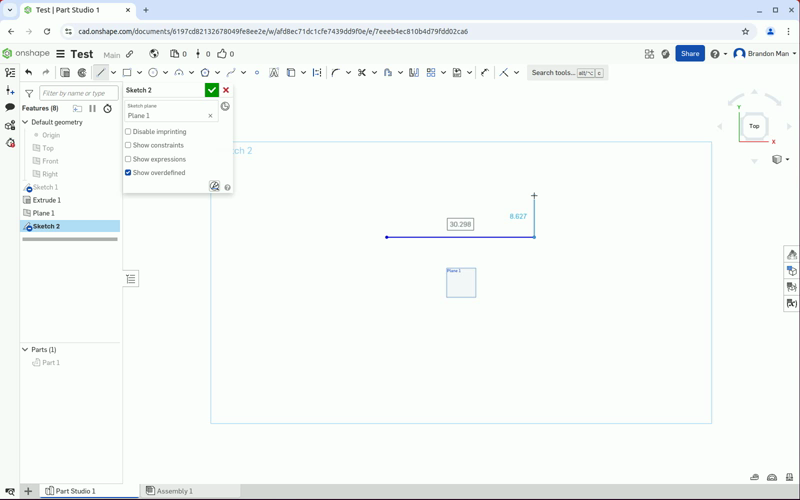
click(534, 195)
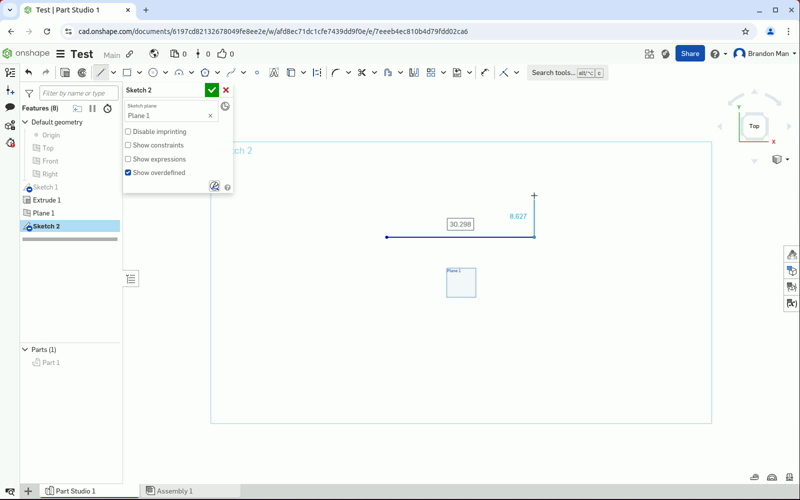
key_up(shift)
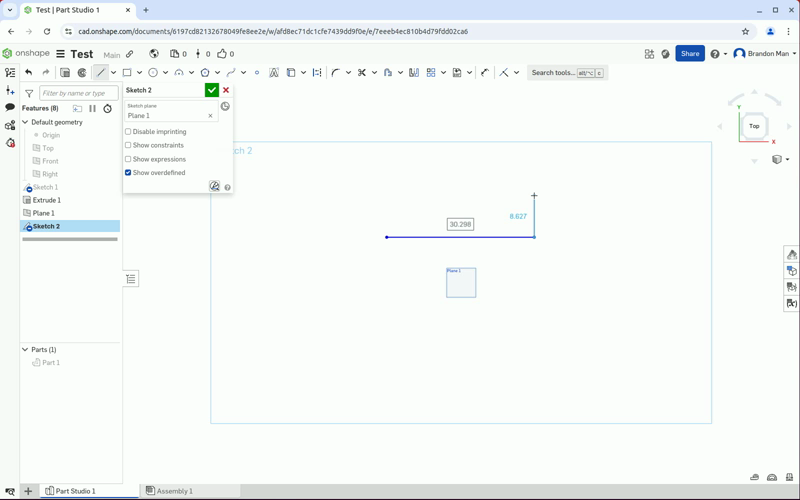
key_down(shift)
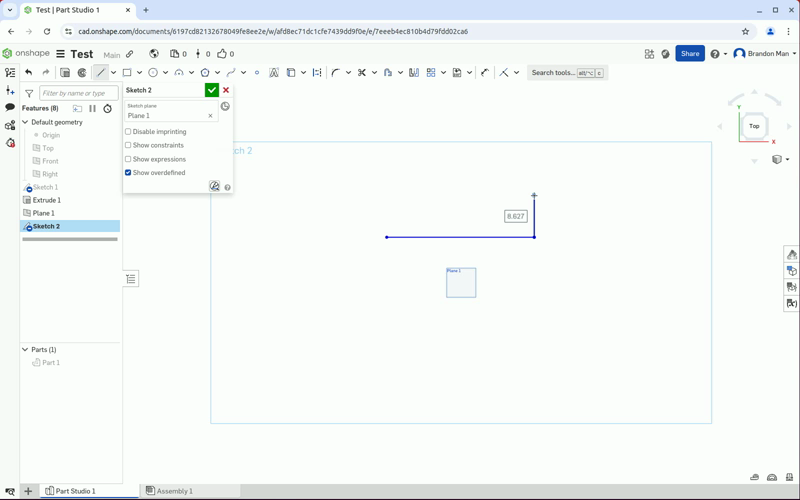
mouse_move(386, 195)
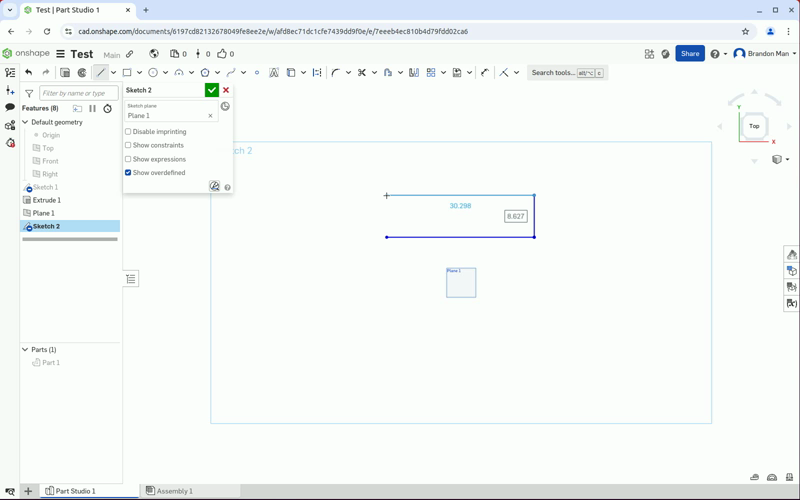
click(386, 195)
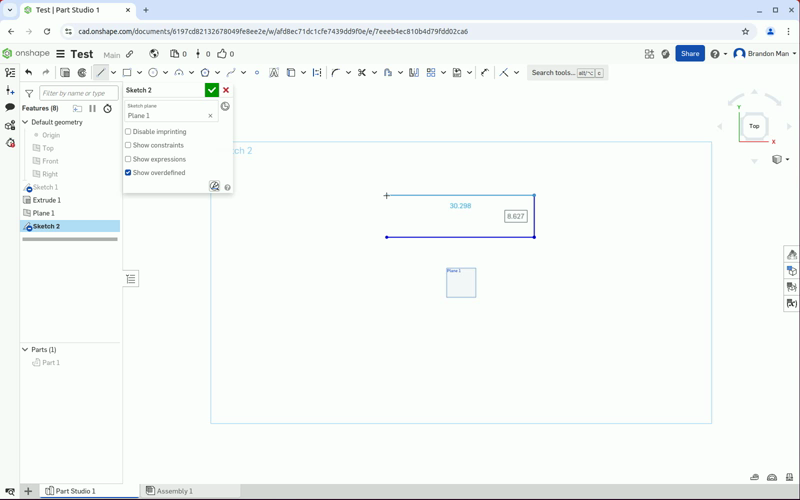
key_up(shift)
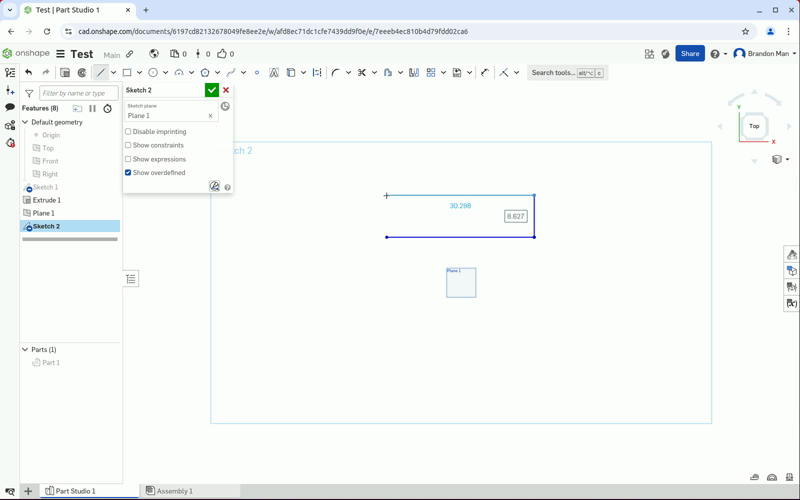
mouse_move(417, 195)
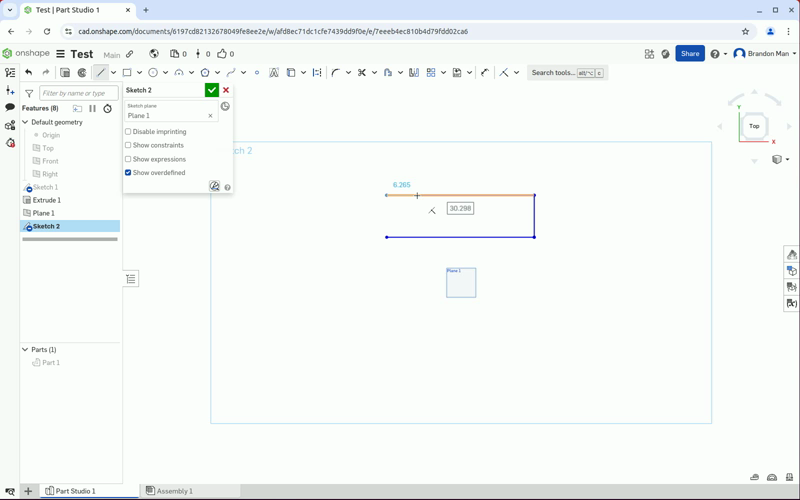
key_down(shift)
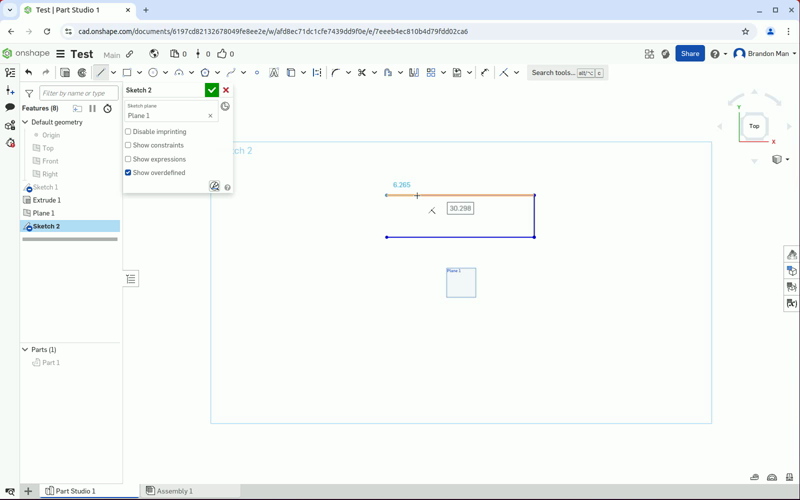
mouse_move(386, 237)
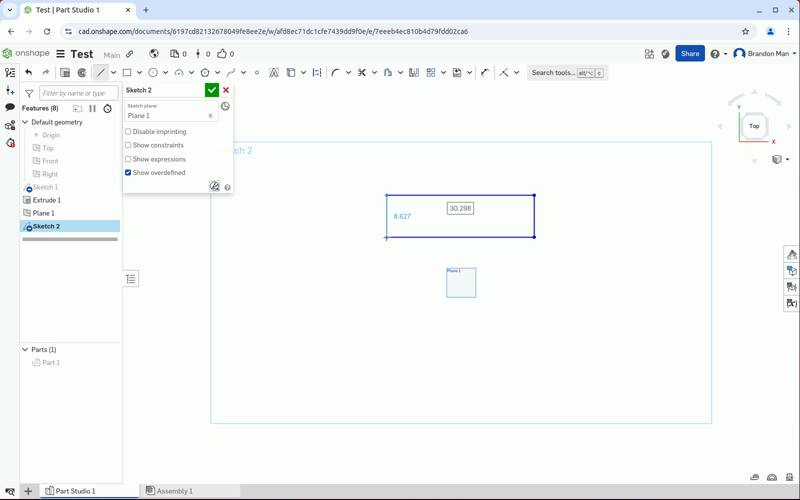
key_up(shift)
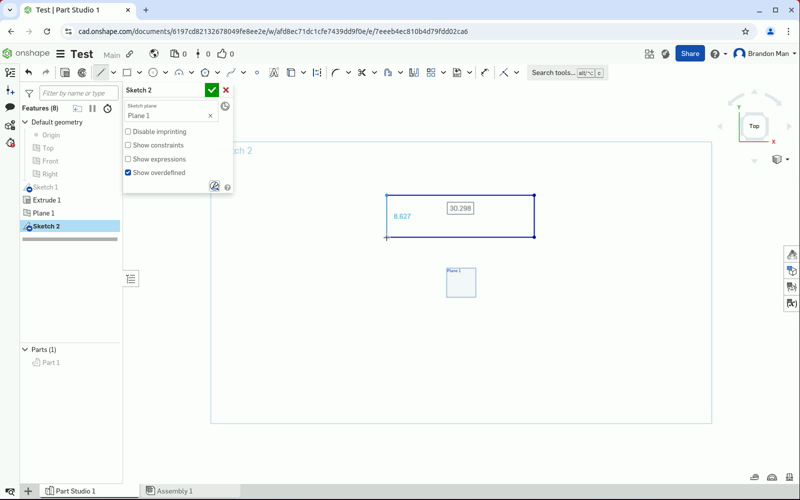
click(386, 237)
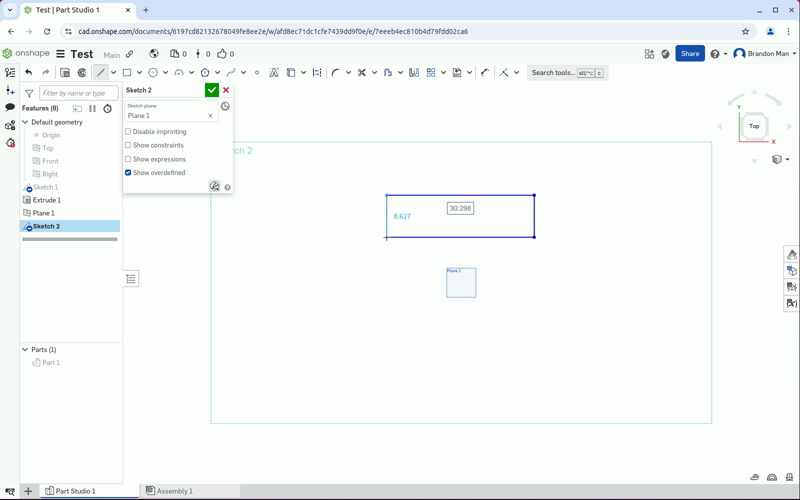
key(esc)
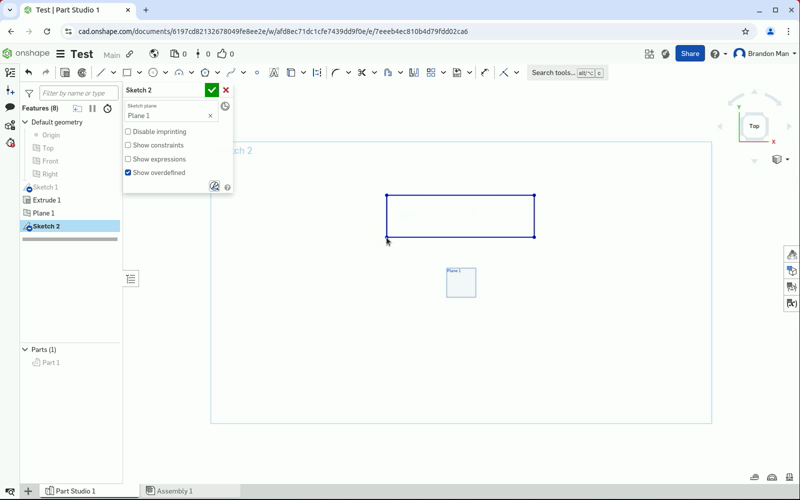
mouse_move(391, 220)
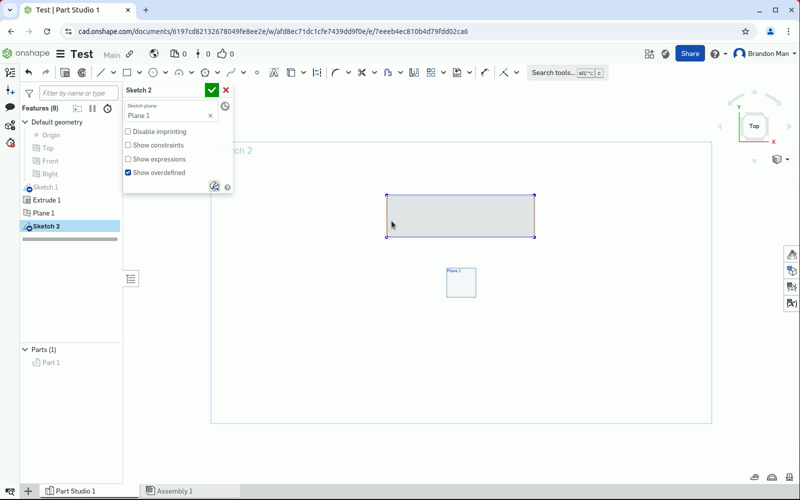
click(391, 220)
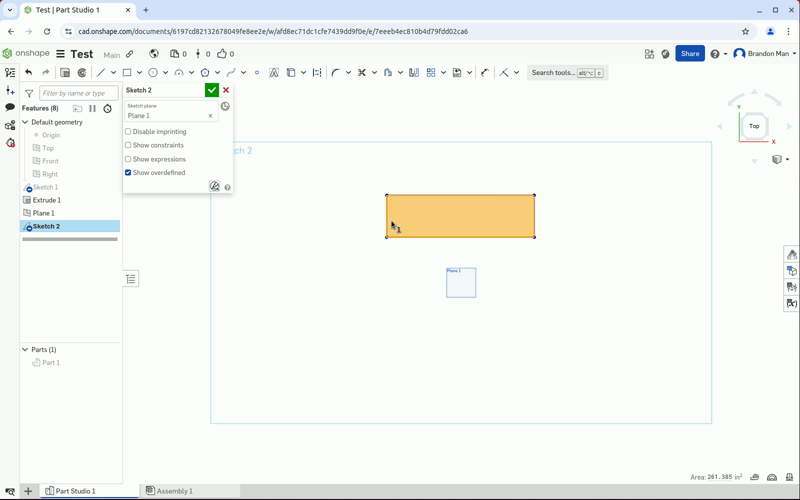
mouse_move(73, 352)
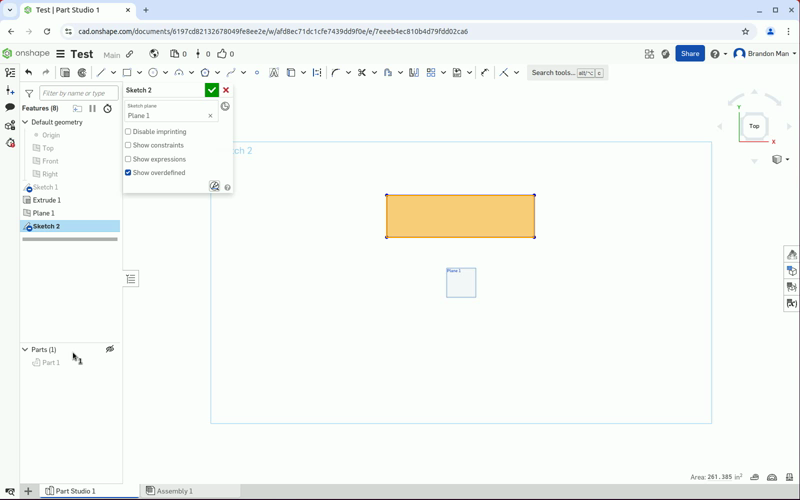
key(shift+y)
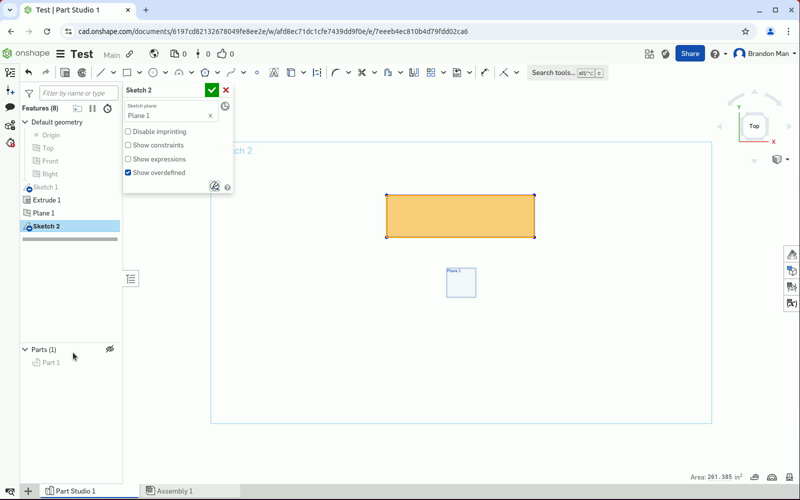
key(shift+e)
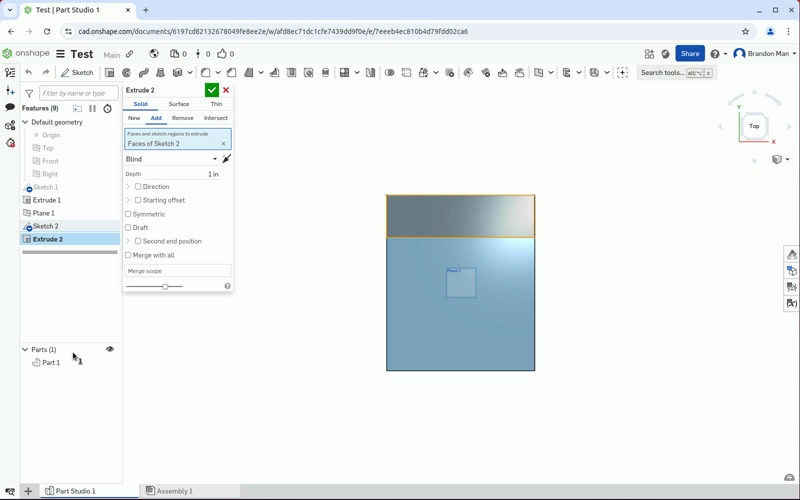
mouse_move(143, 106)
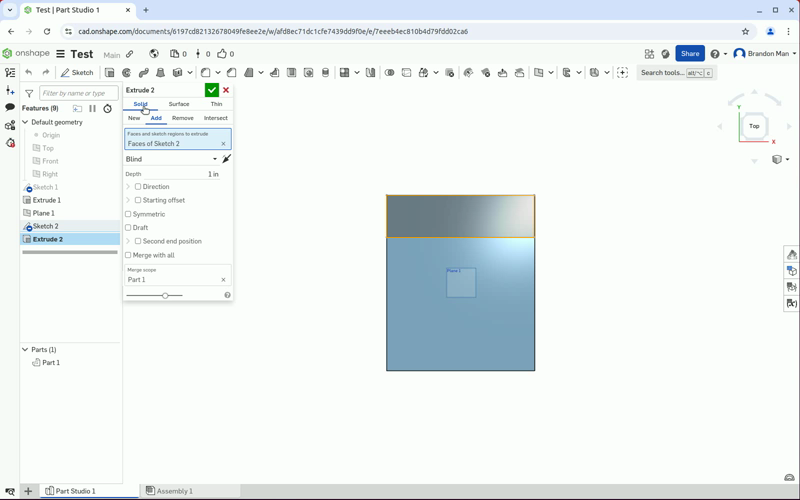
click(143, 106)
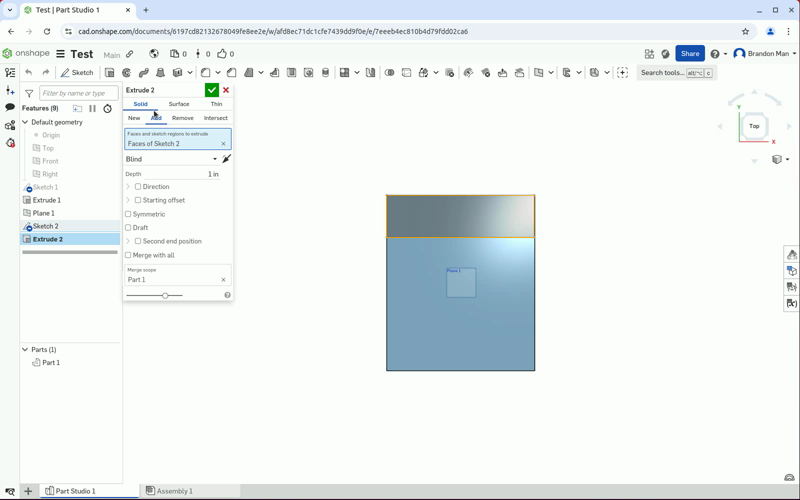
mouse_move(186, 120)
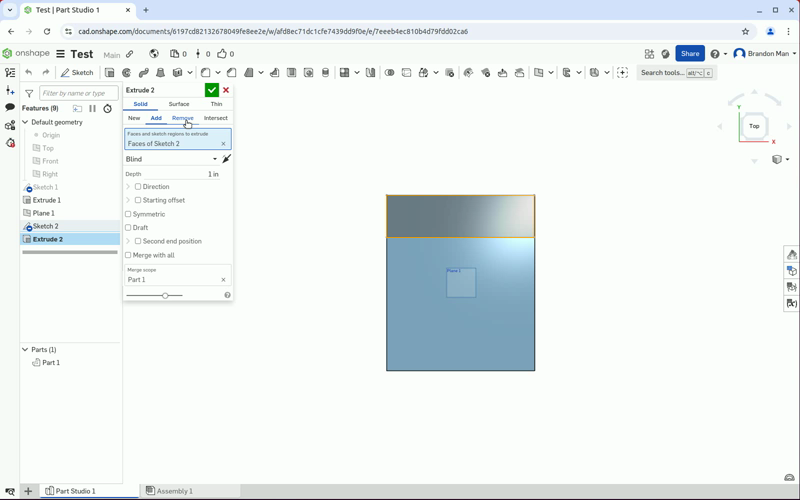
click(186, 120)
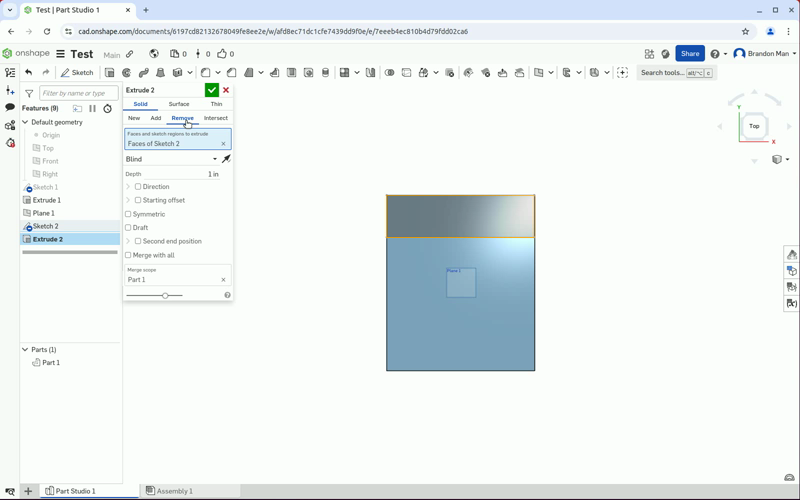
key(tab, 4)
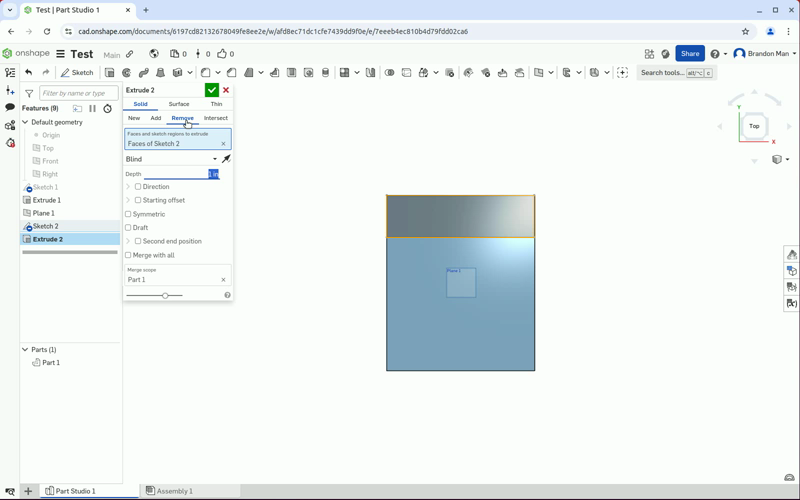
text(5.777)
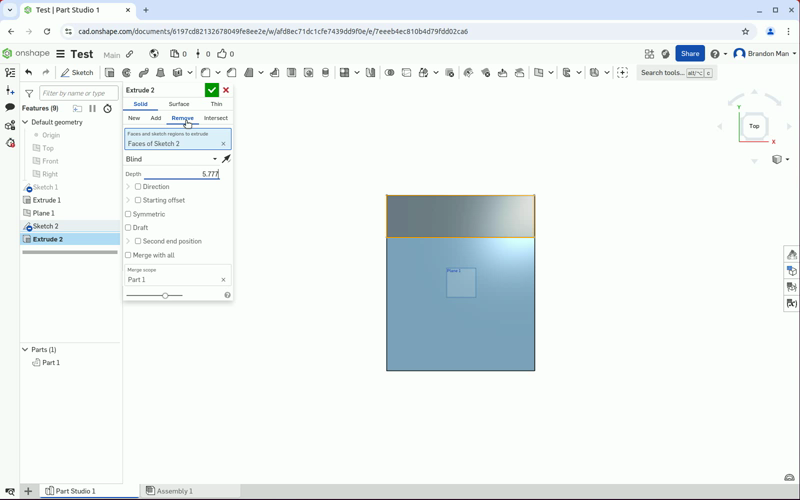
key(tab, 6)
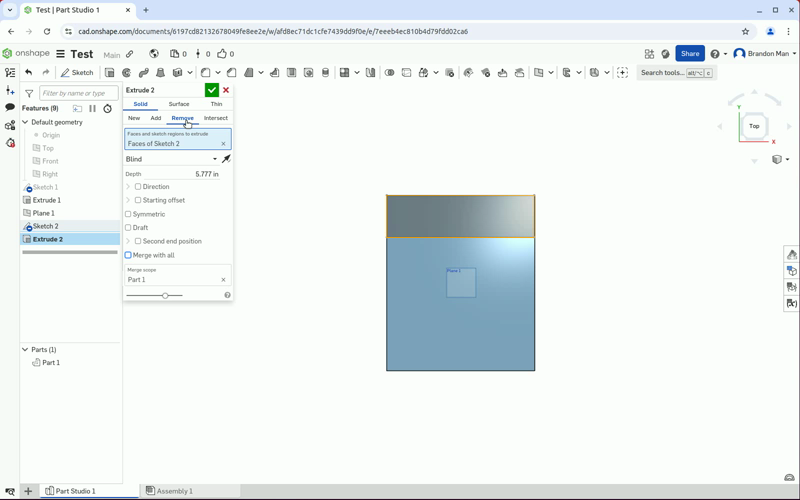
key(space)
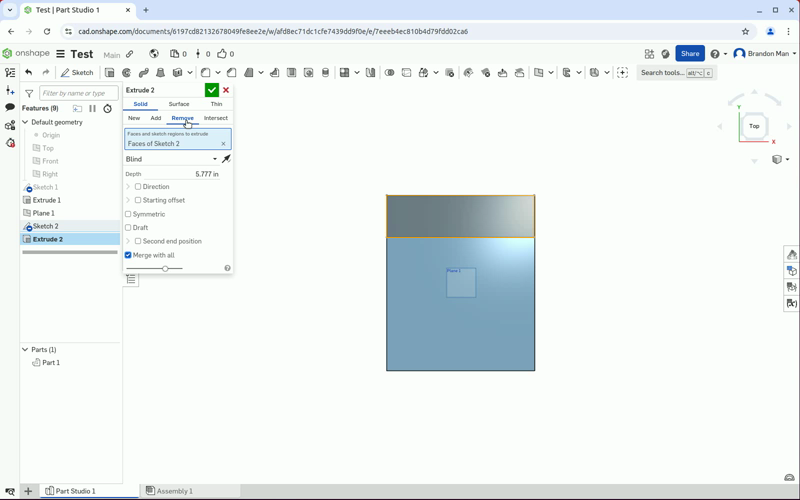
key(enter)
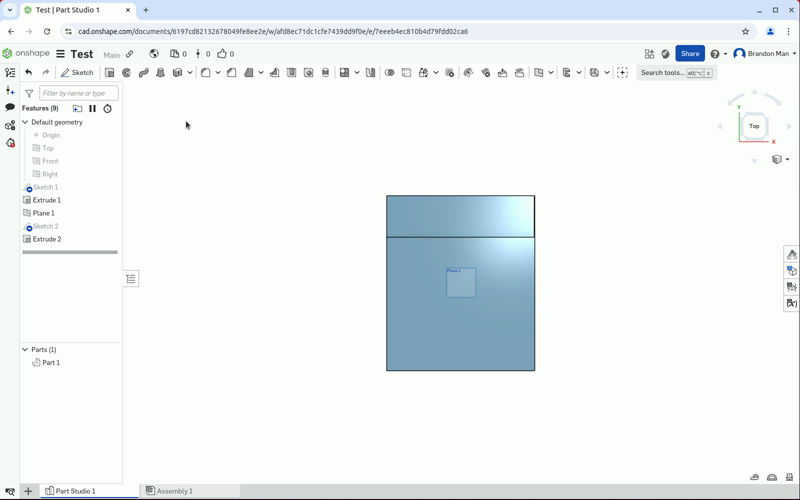
key(shift+h)
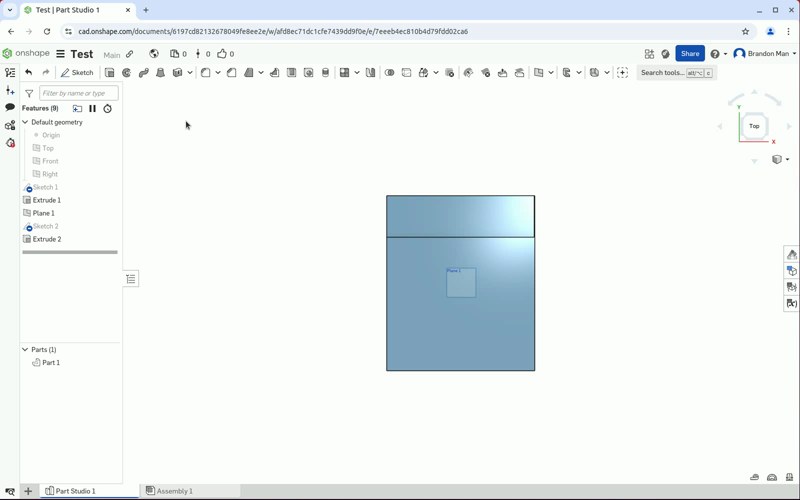
key(shift+h)
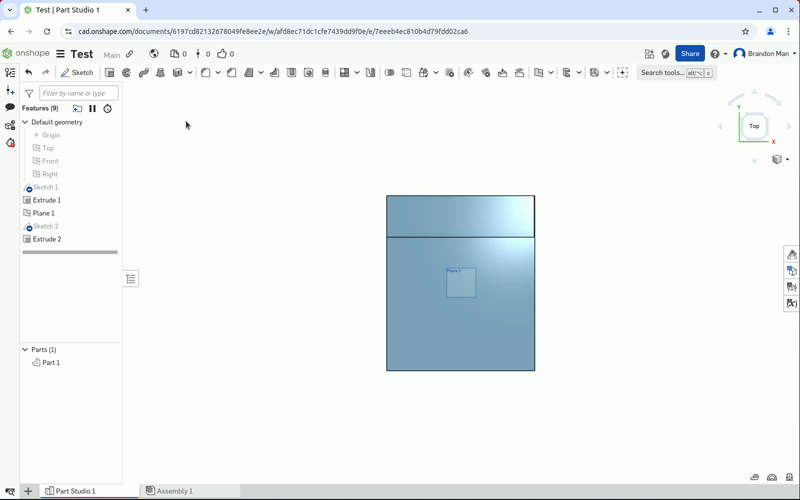
mouse_move(73, 189)
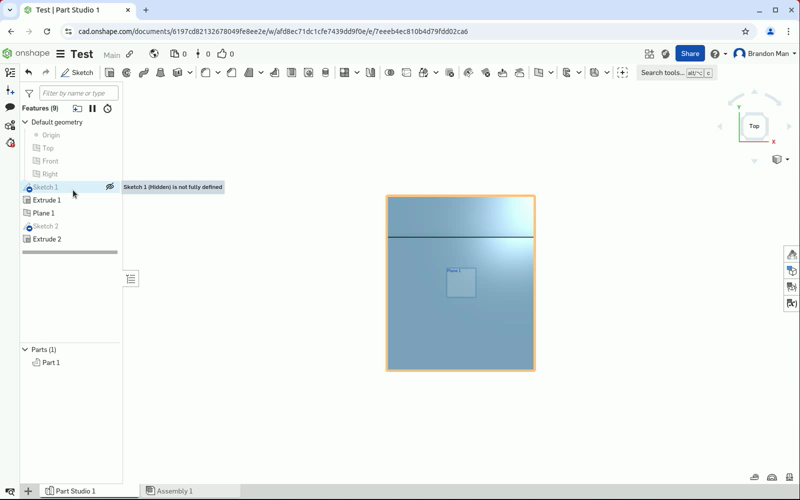
click(73, 189)
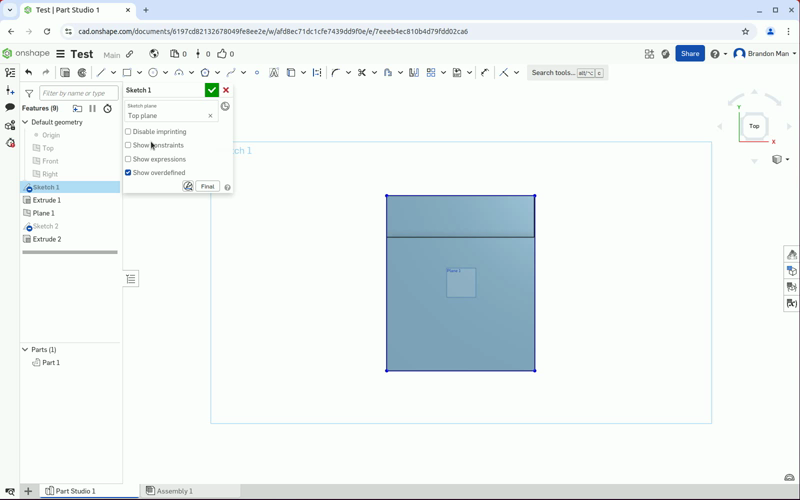
mouse_move(229, 92)
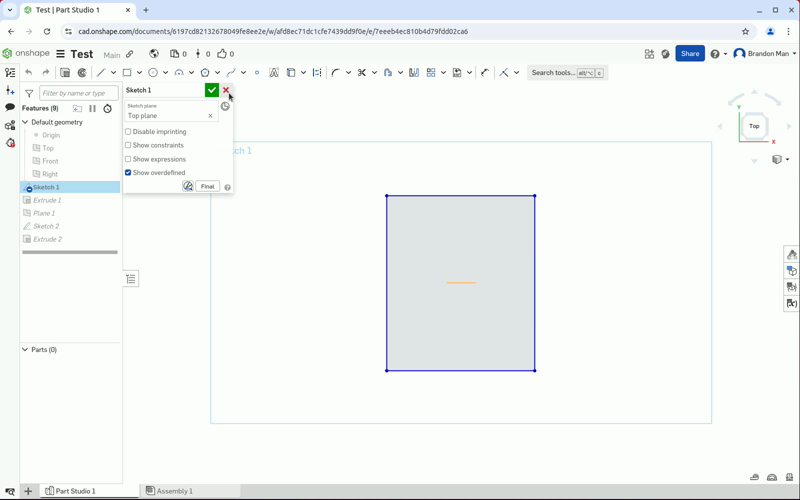
click(229, 92)
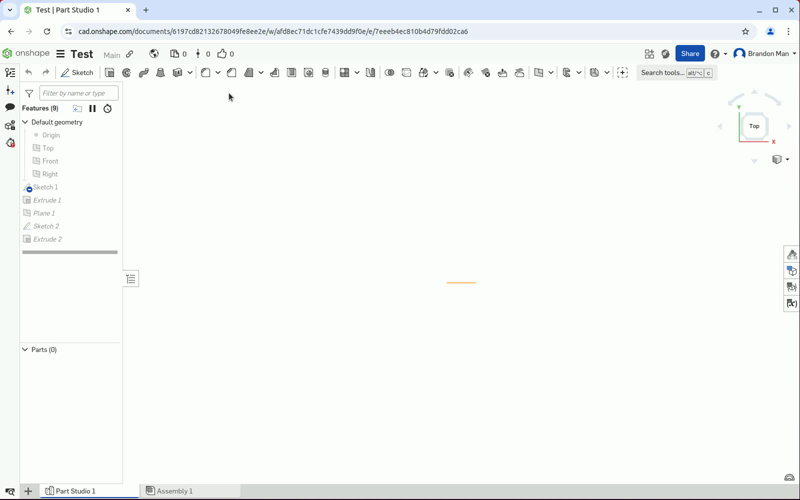
key(shift+s)
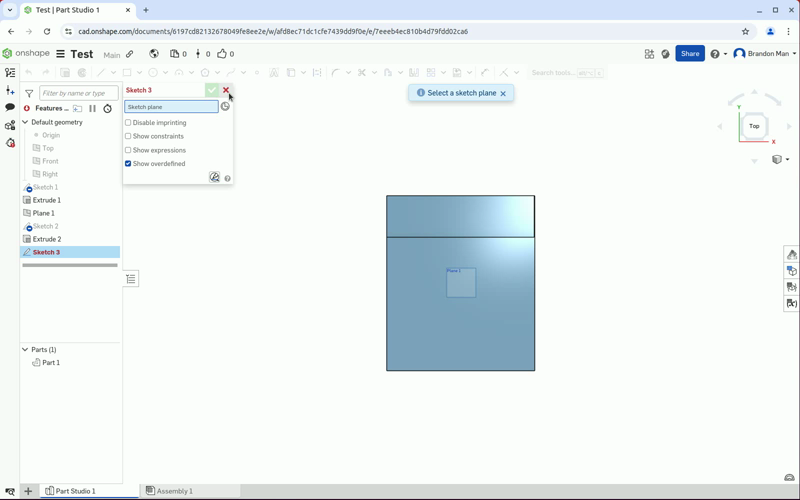
mouse_move(73, 215)
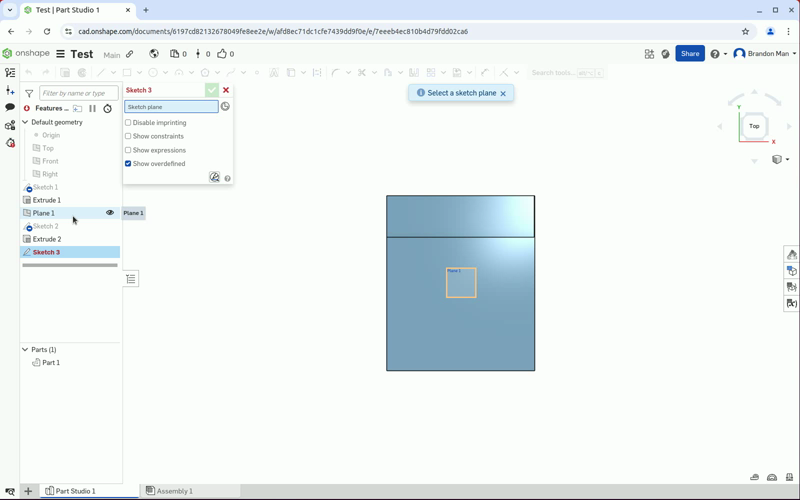
click(73, 215)
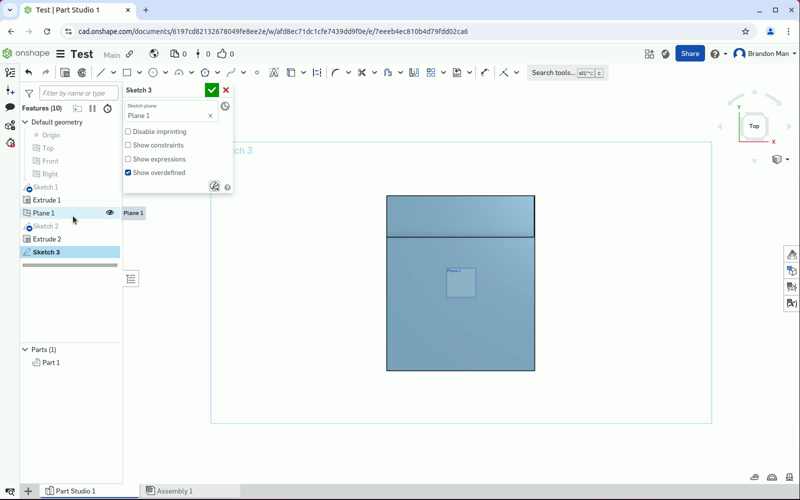
mouse_move(73, 352)
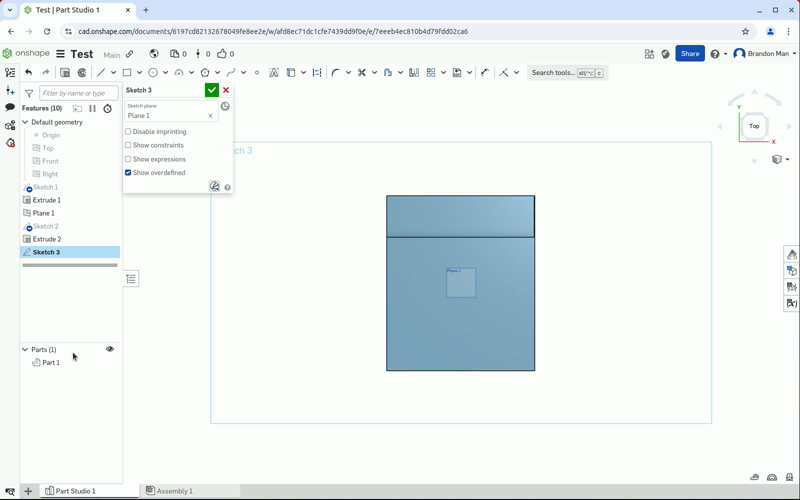
key(y)
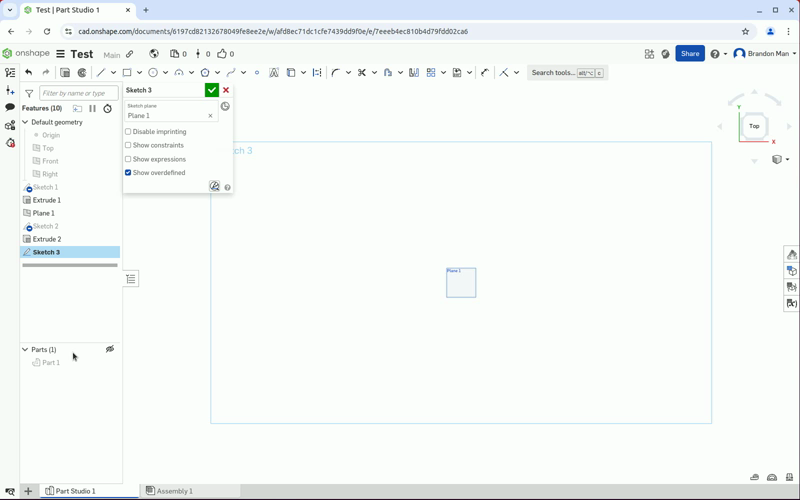
key(l)
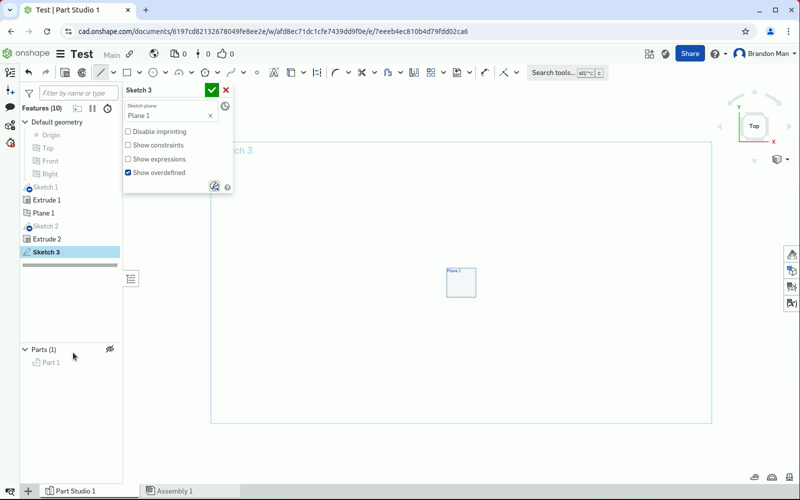
key_down(shift)
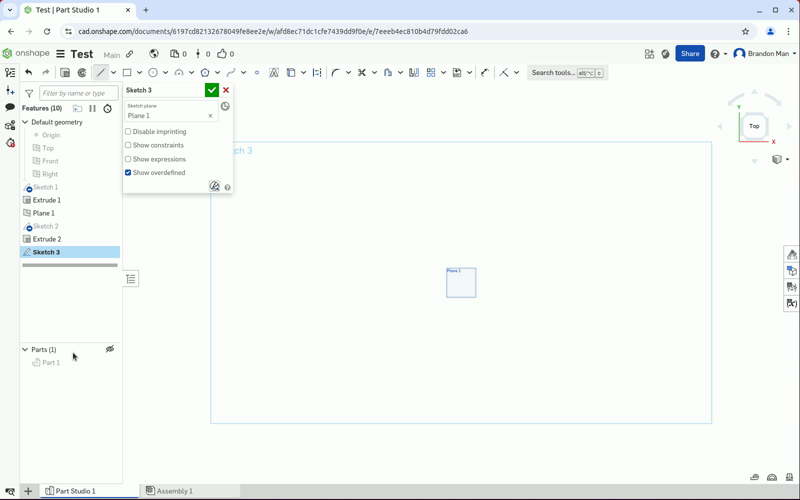
mouse_move(386, 370)
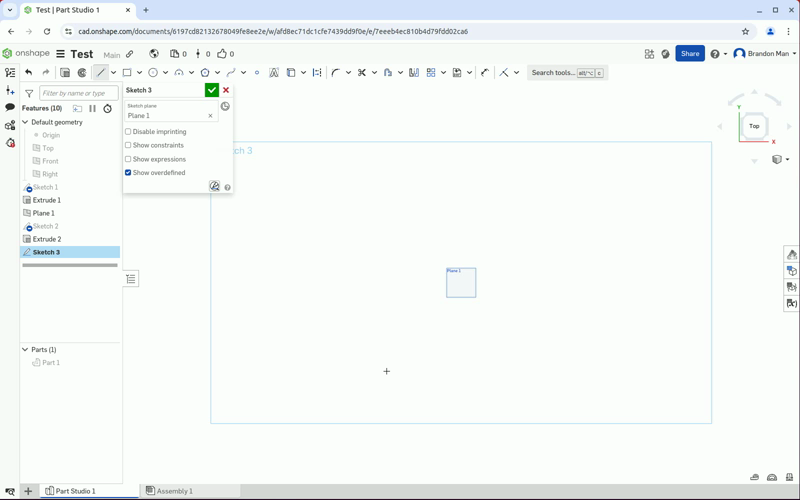
click(386, 370)
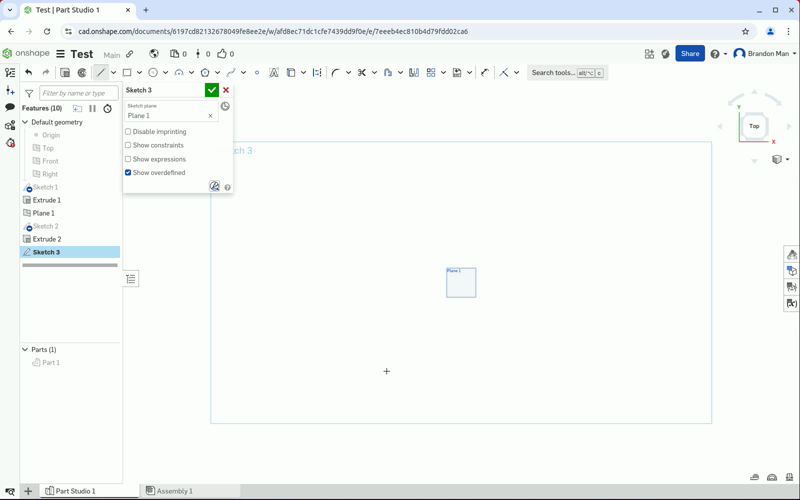
key_up(shift)
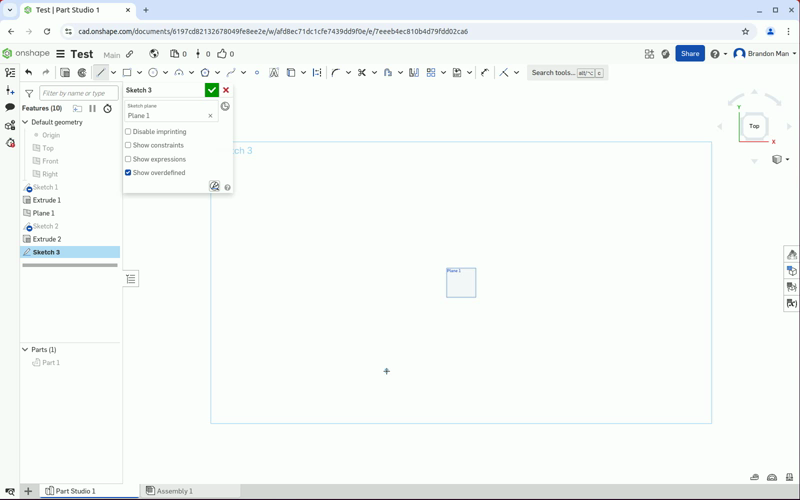
key_down(shift)
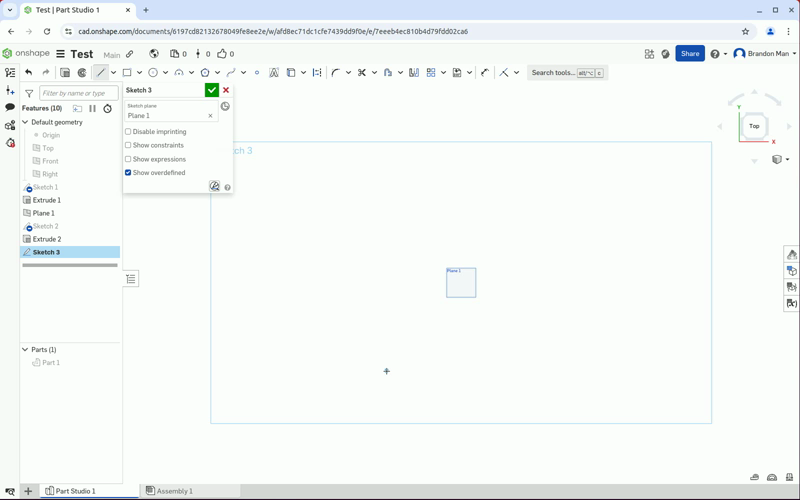
mouse_move(417, 370)
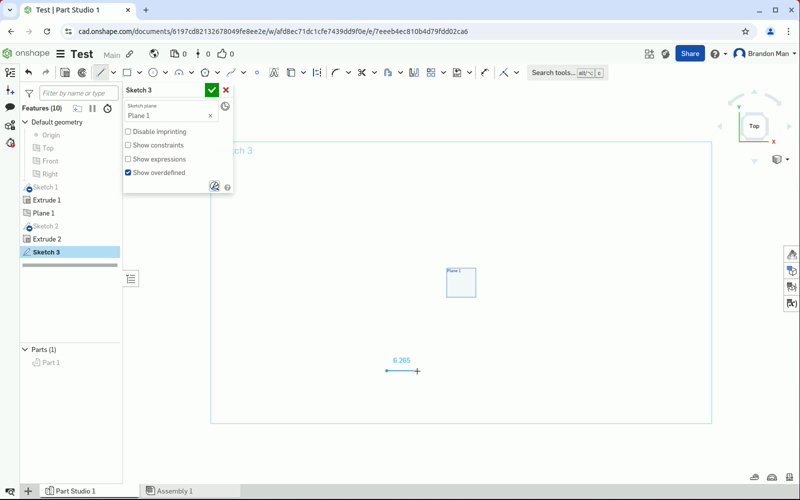
mouse_move(436, 370)
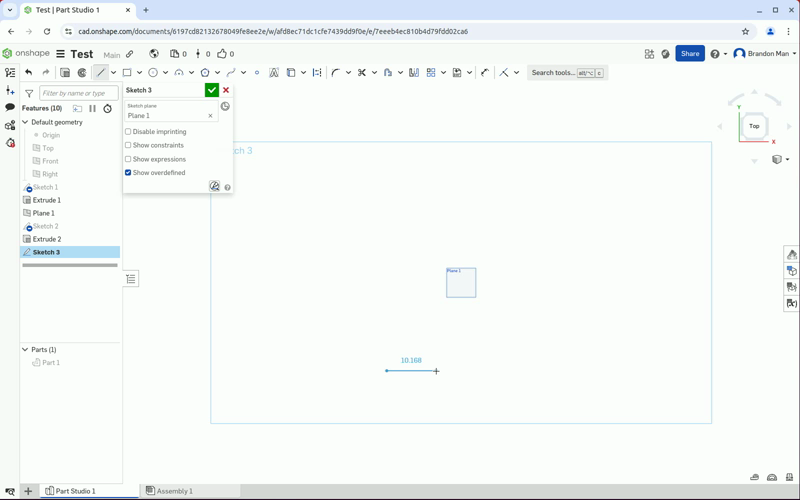
click(436, 370)
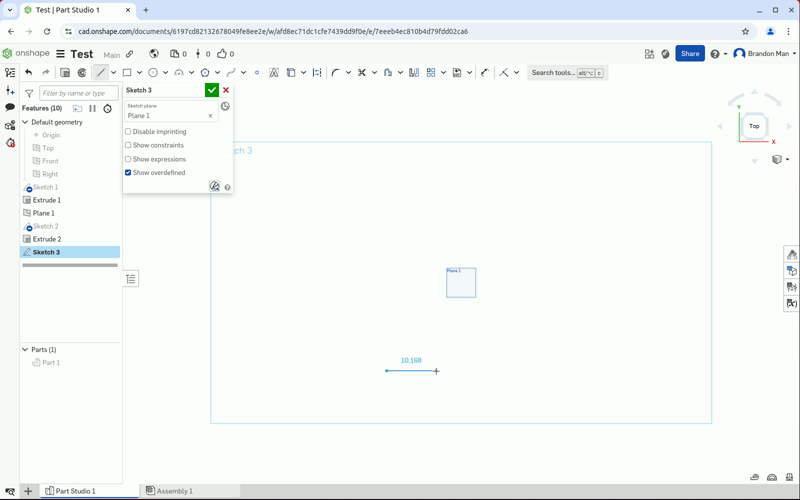
key_up(shift)
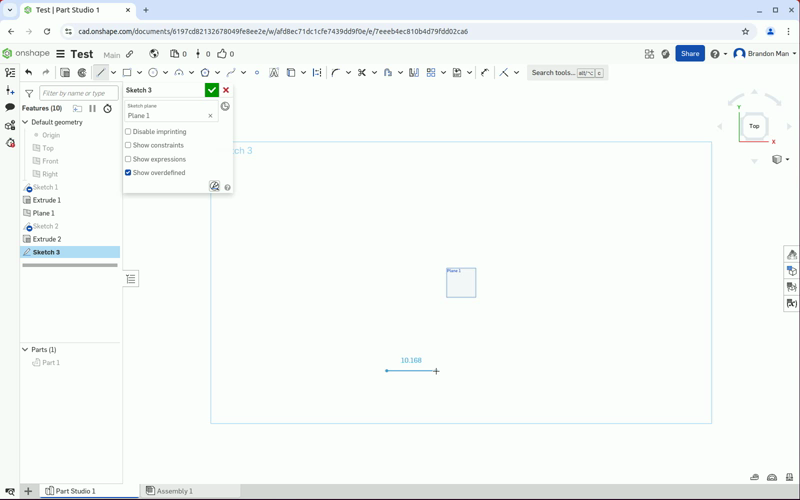
key_down(shift)
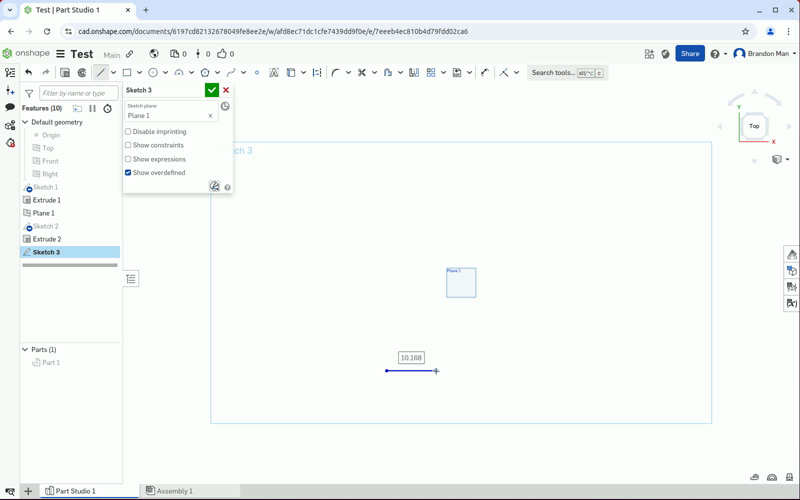
mouse_move(436, 293)
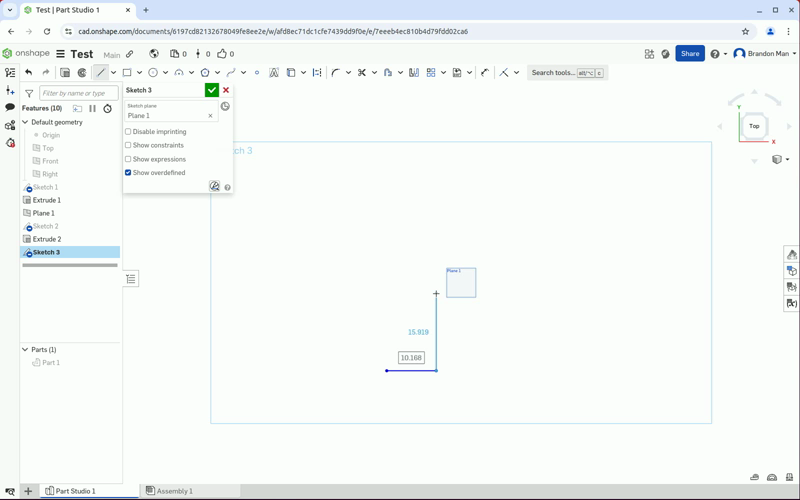
click(436, 293)
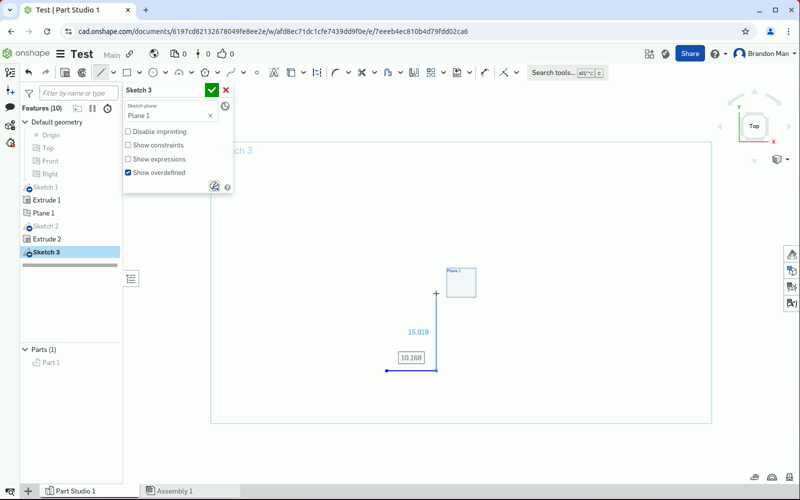
key_up(shift)
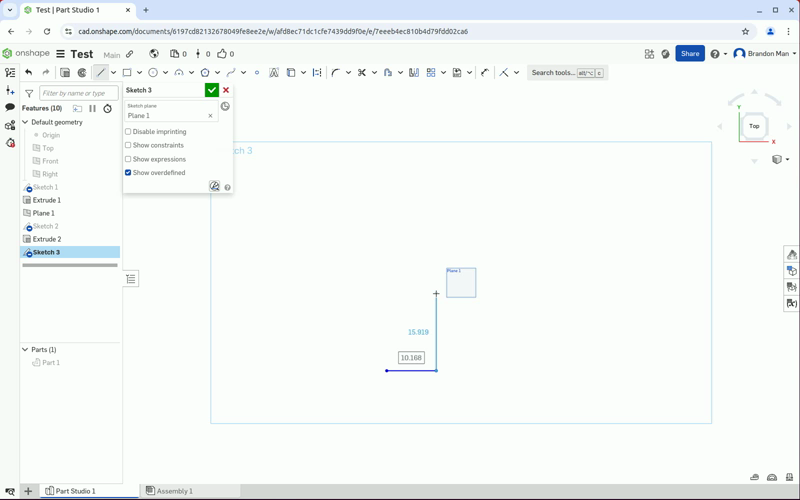
key_down(shift)
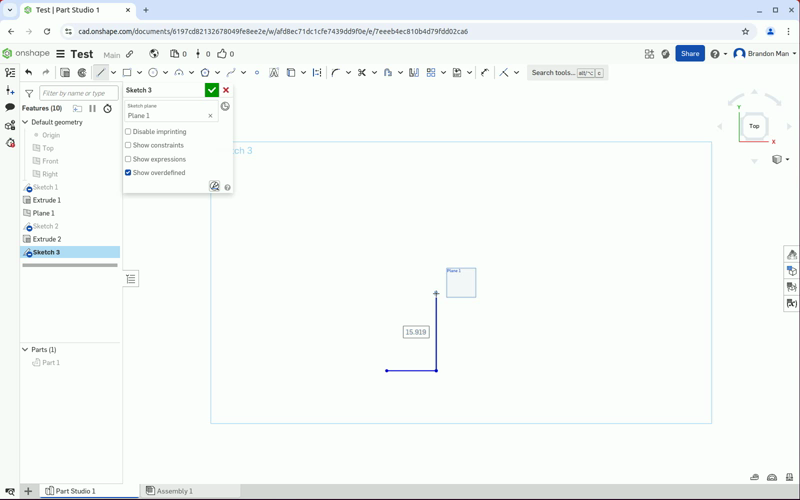
mouse_move(466, 293)
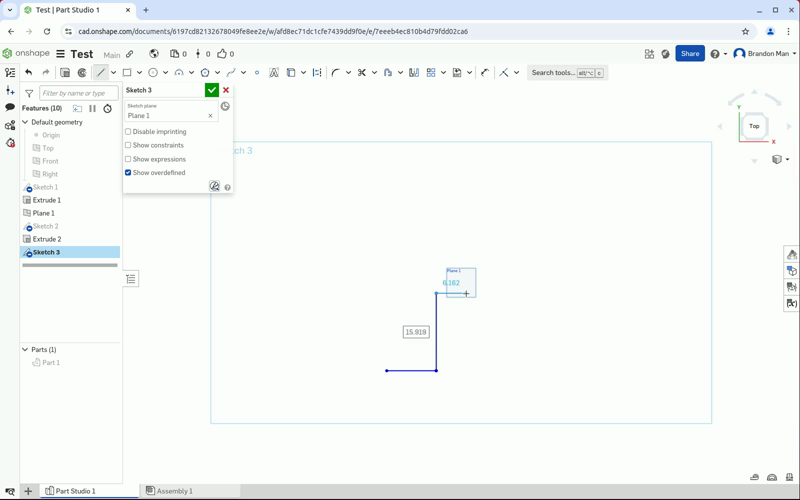
mouse_move(386, 293)
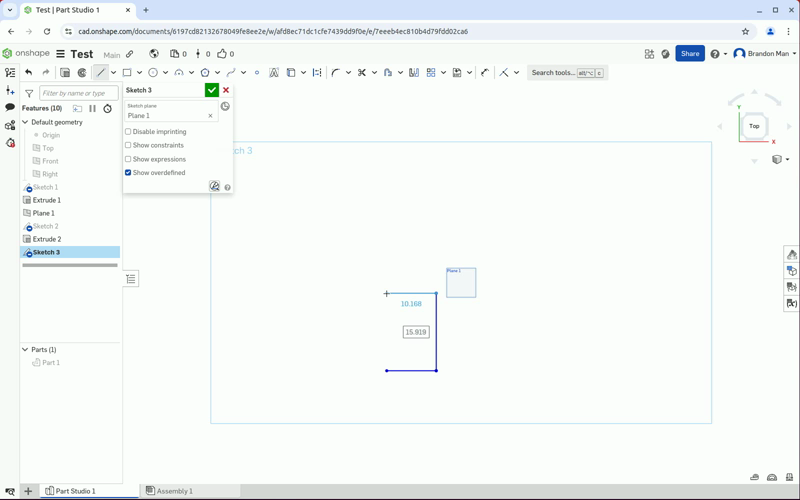
click(386, 293)
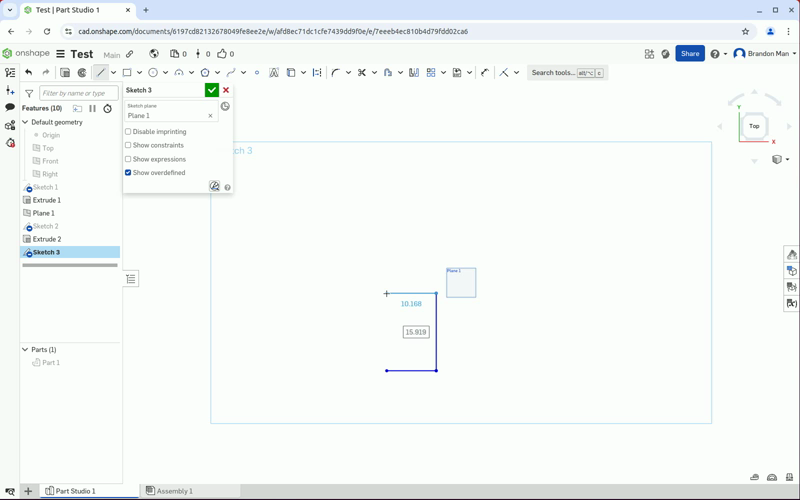
key_up(shift)
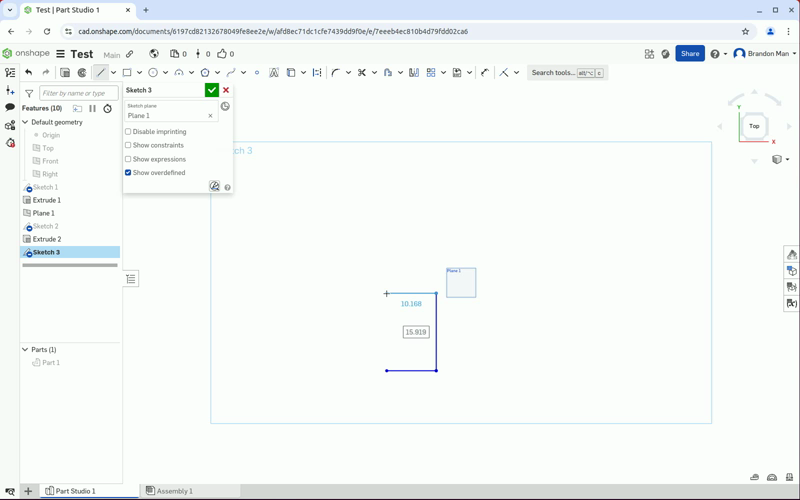
key_down(shift)
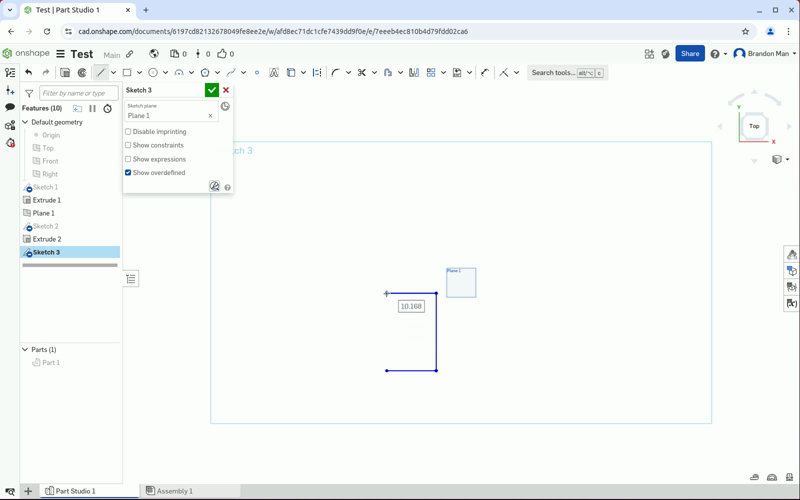
mouse_move(386, 370)
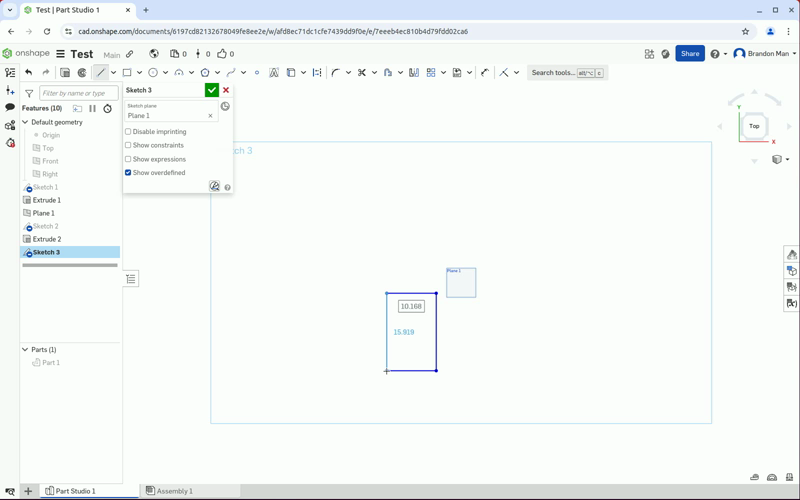
key_up(shift)
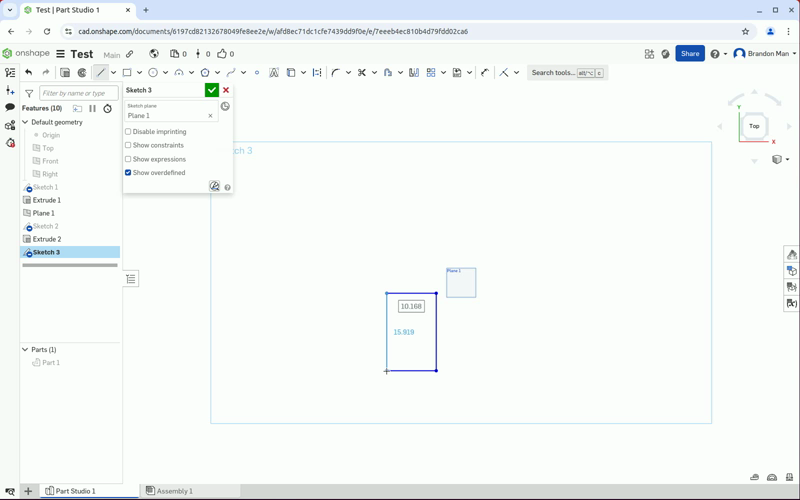
click(386, 370)
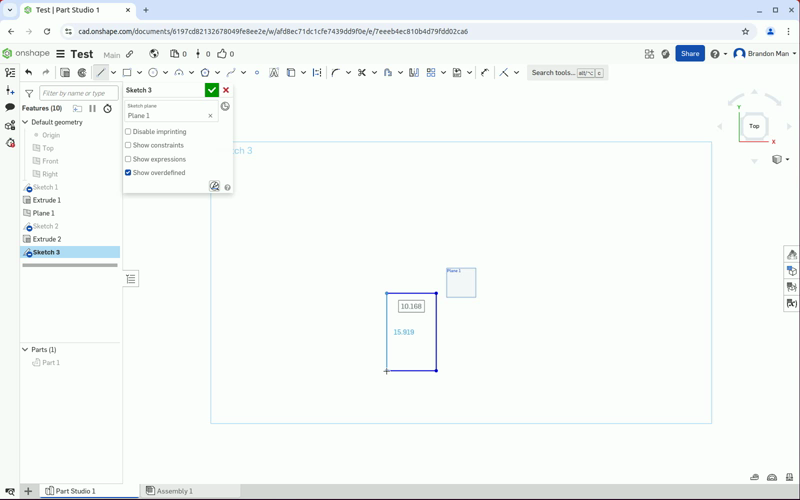
key(esc)
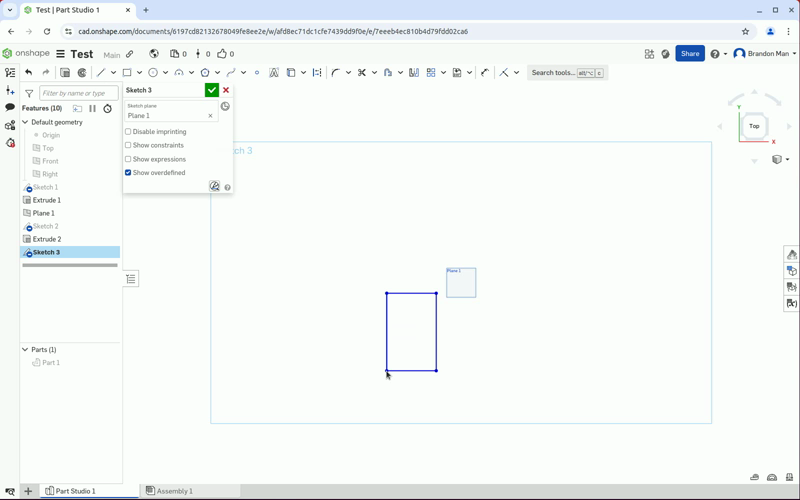
mouse_move(429, 298)
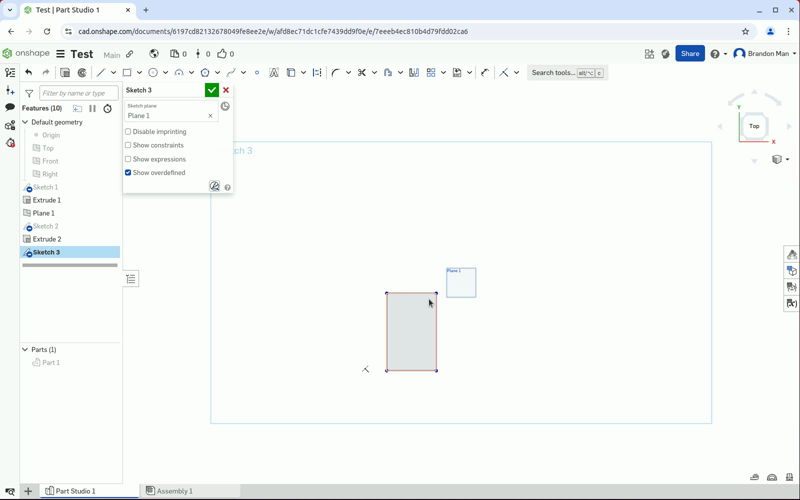
click(429, 298)
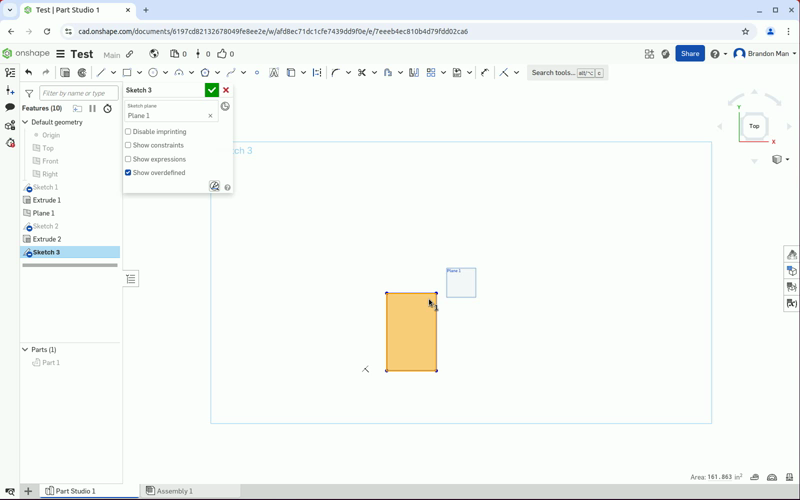
mouse_move(73, 352)
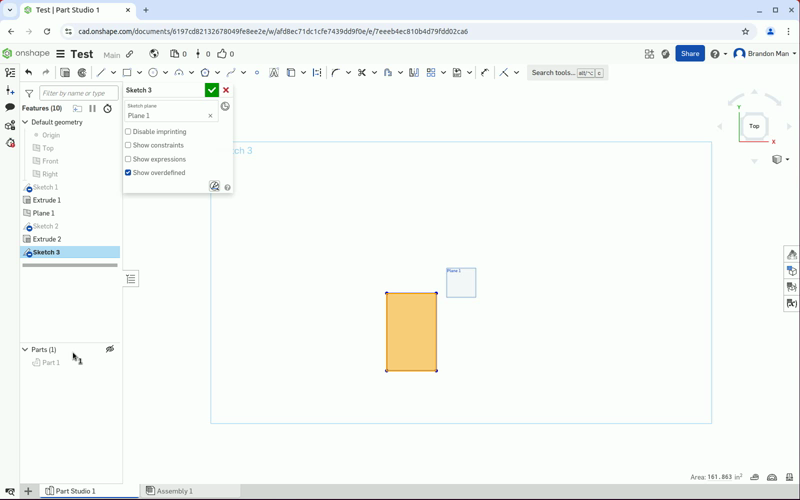
key(shift+y)
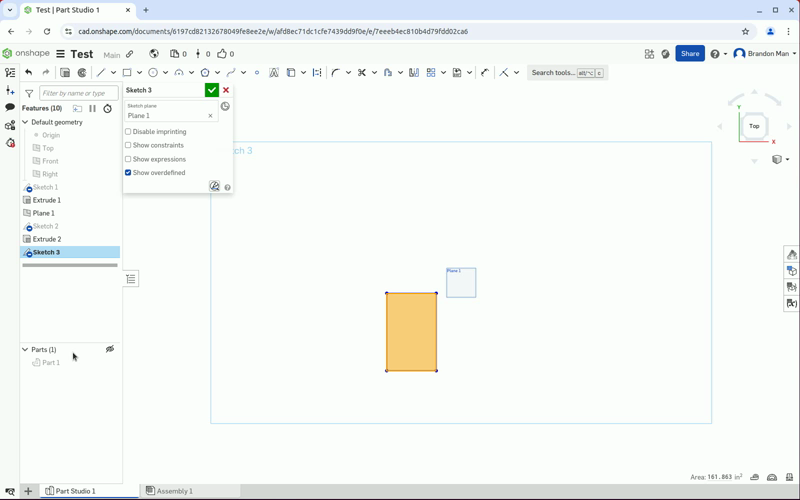
key(shift+e)
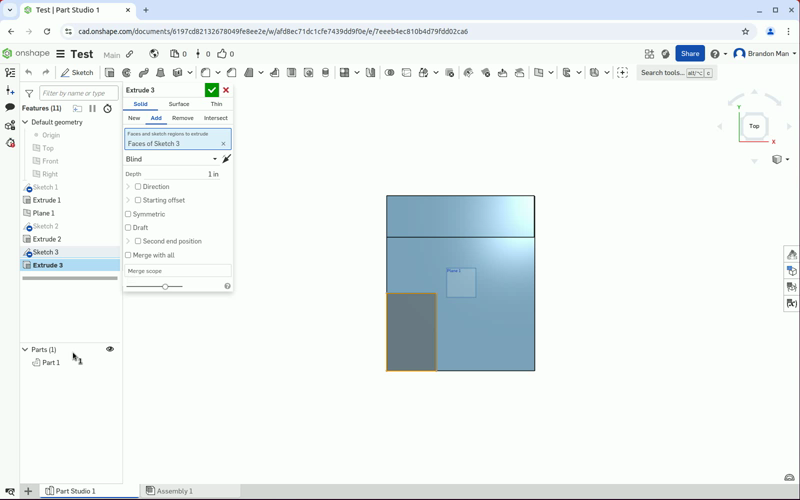
mouse_move(143, 106)
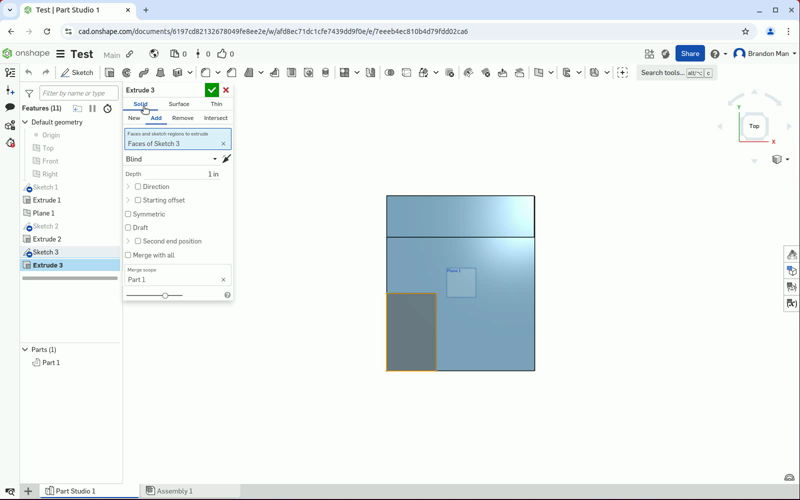
click(143, 106)
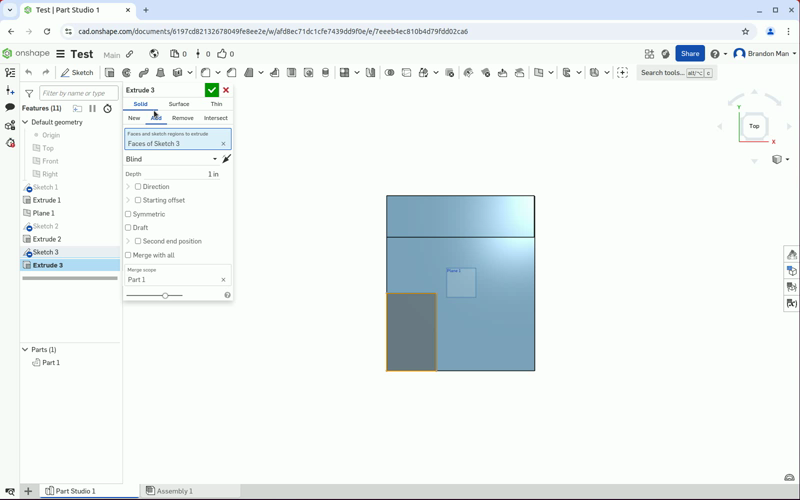
mouse_move(186, 120)
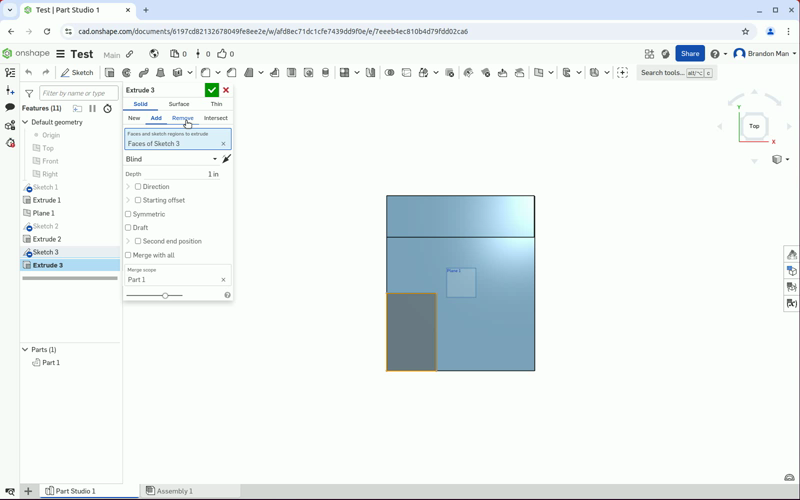
click(186, 120)
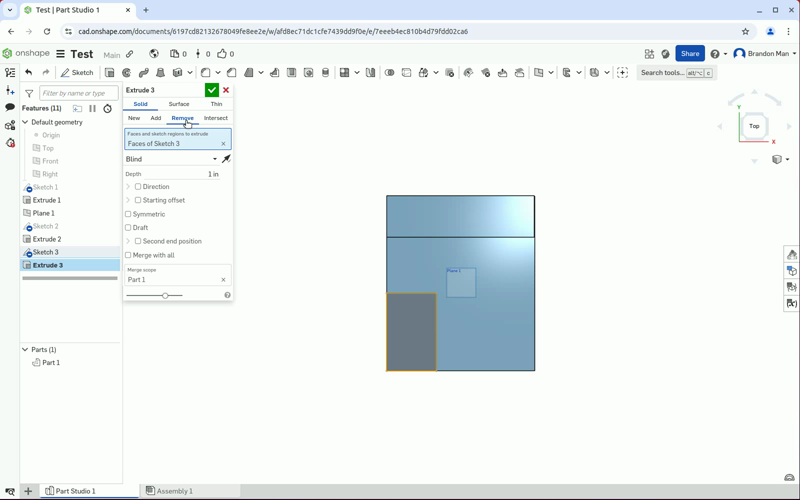
key(tab, 4)
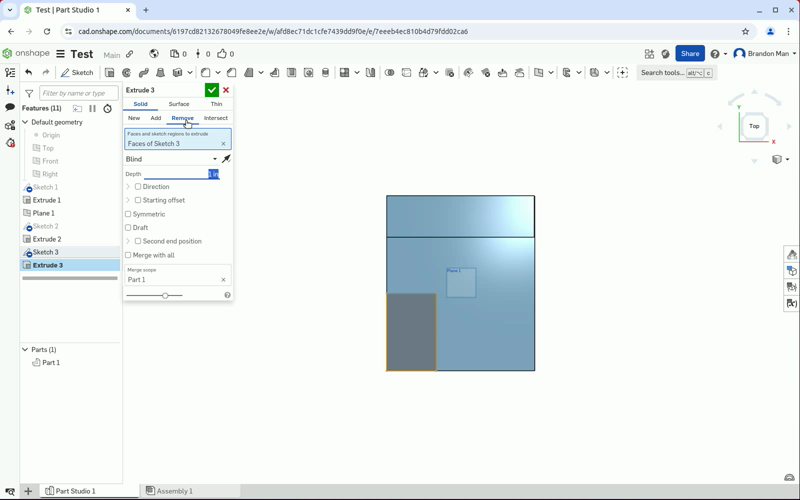
text(14.443)
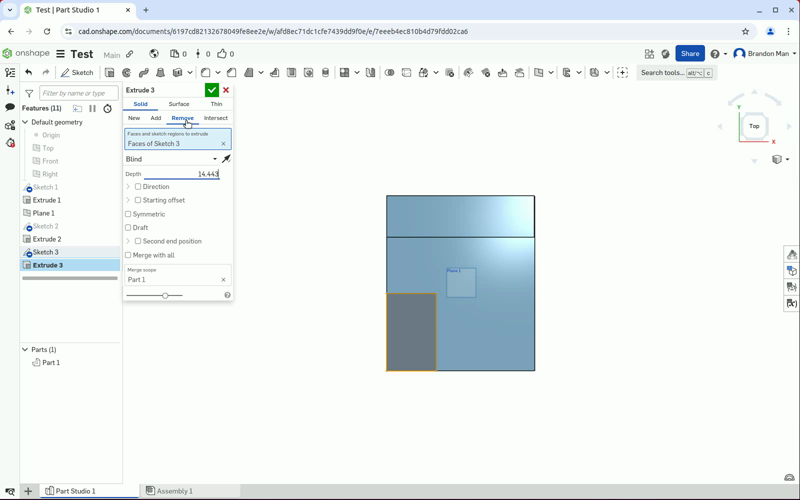
key(tab, 6)
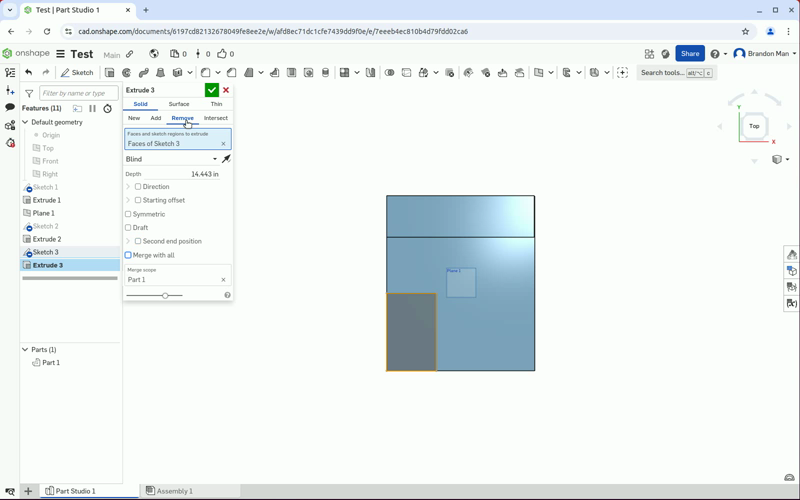
key(space)
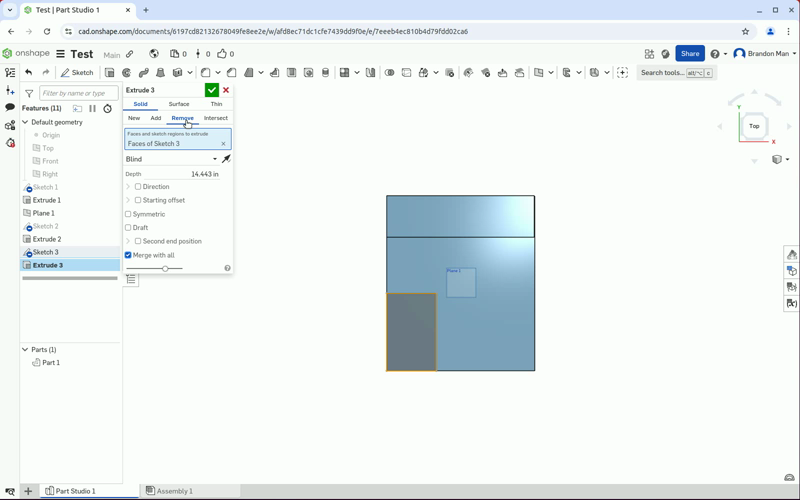
key(enter)
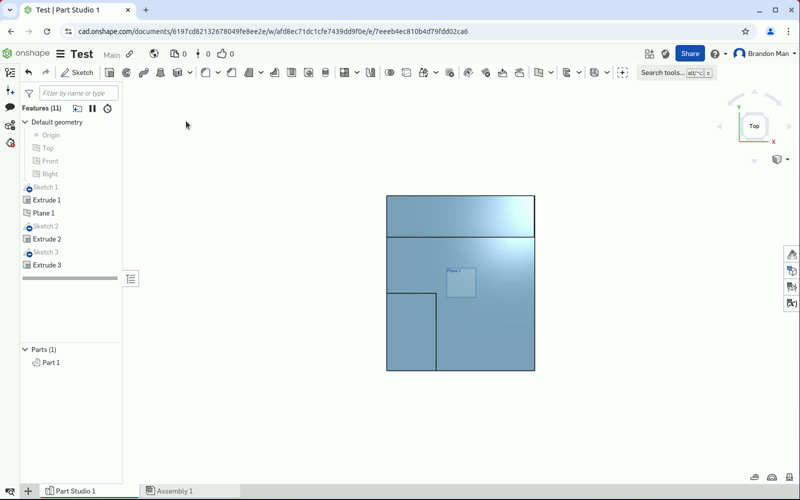
key(shift+h)
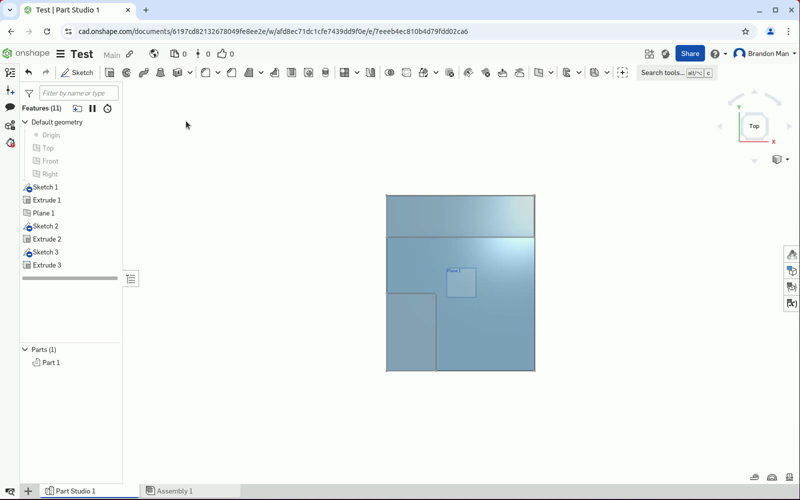
key(shift+h)
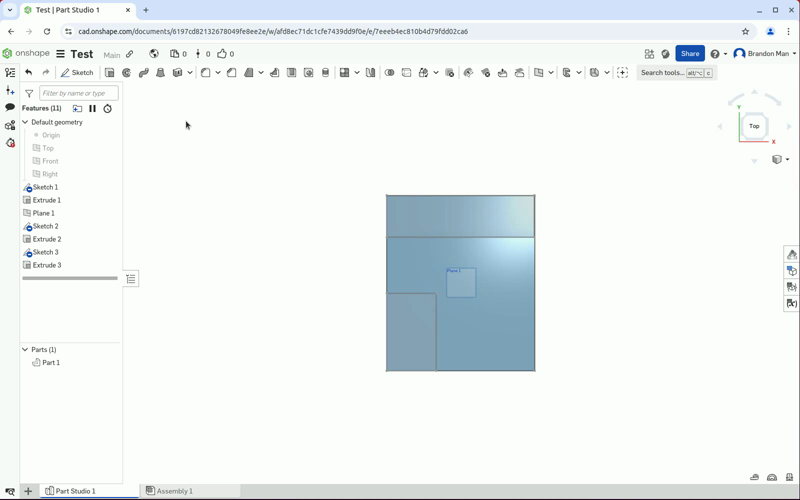
key(shift+7)
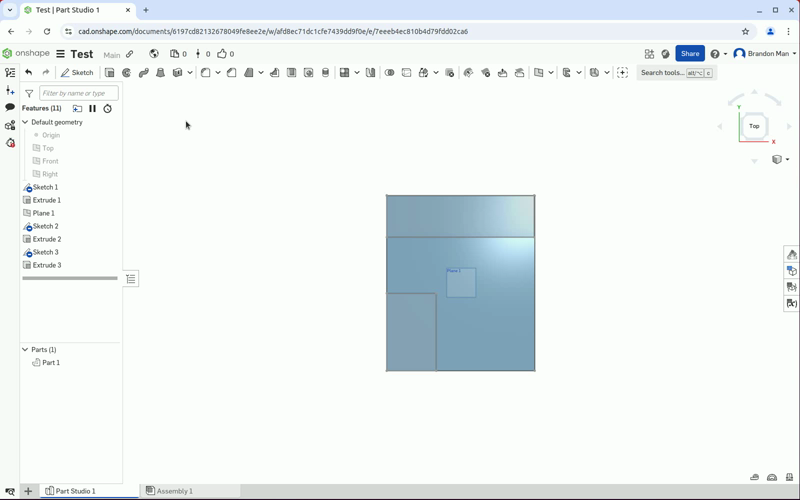
key(up, 3)
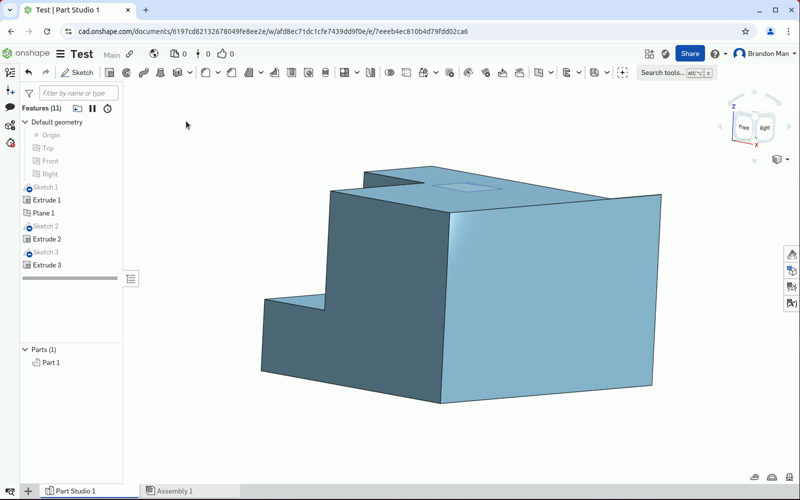
key(left, 3)
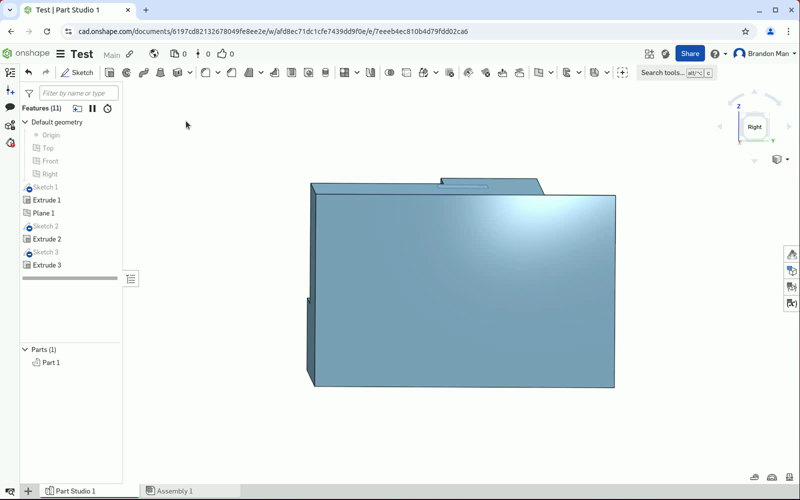
key(right, 3)
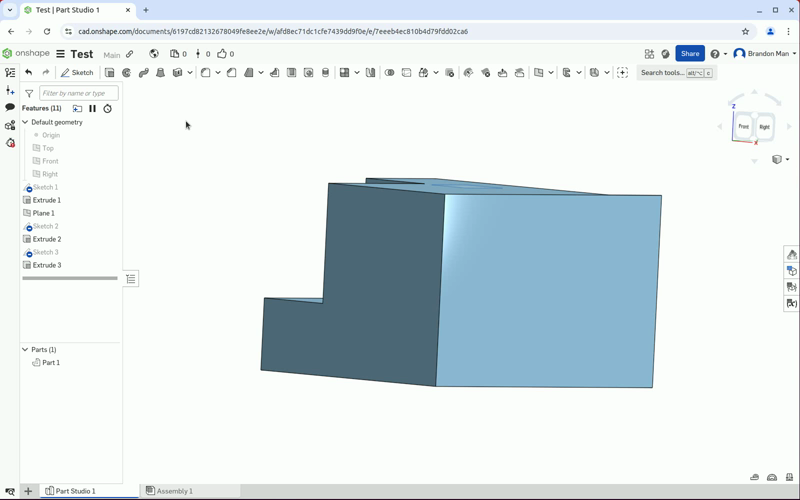
key(down, 3)
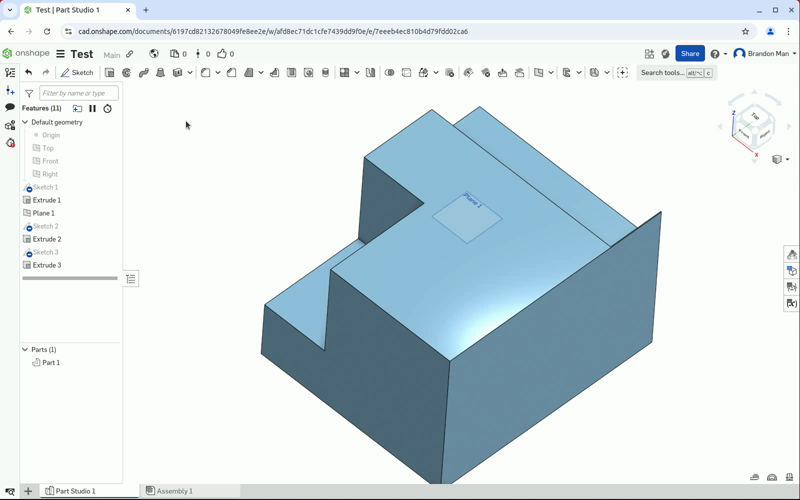
mouse_move(73, 189)
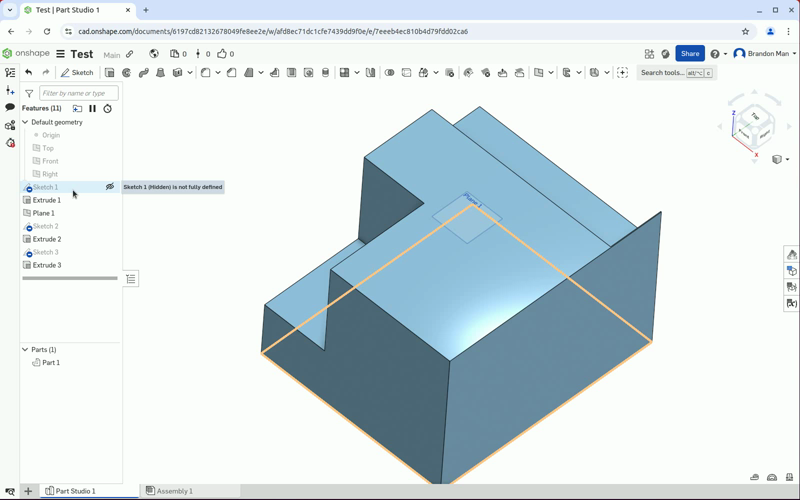
click(73, 189)